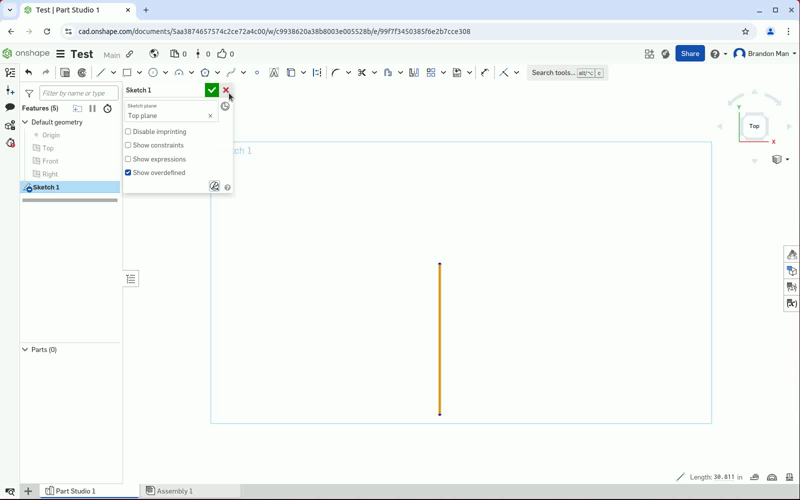
key(shift+h)
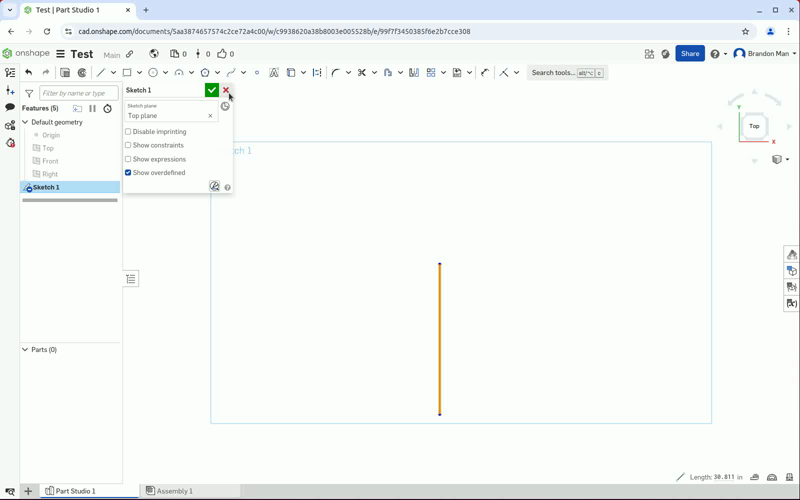
key(shift+s)
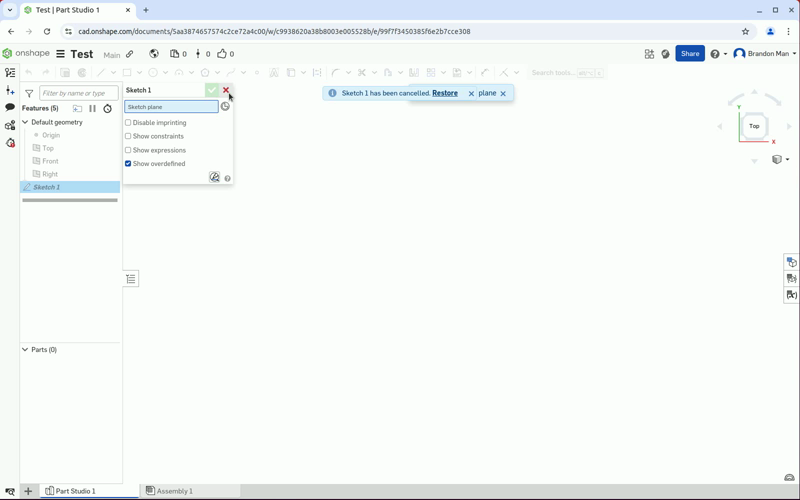
mouse_move(73, 150)
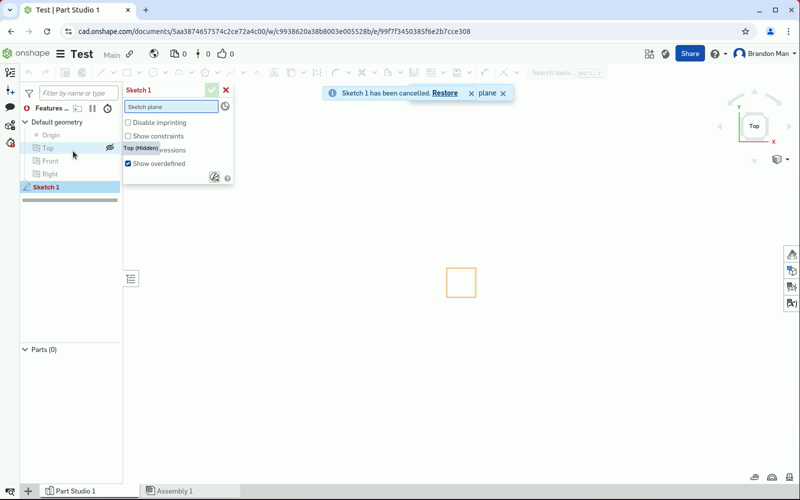
click(73, 150)
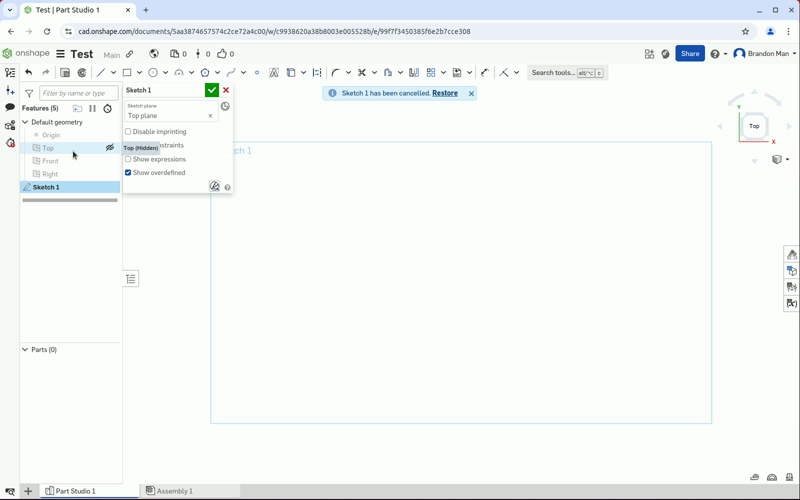
mouse_move(73, 352)
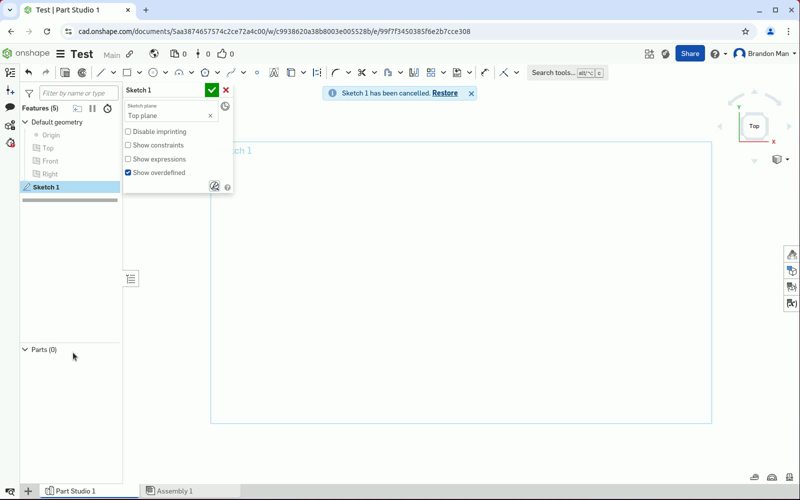
key(y)
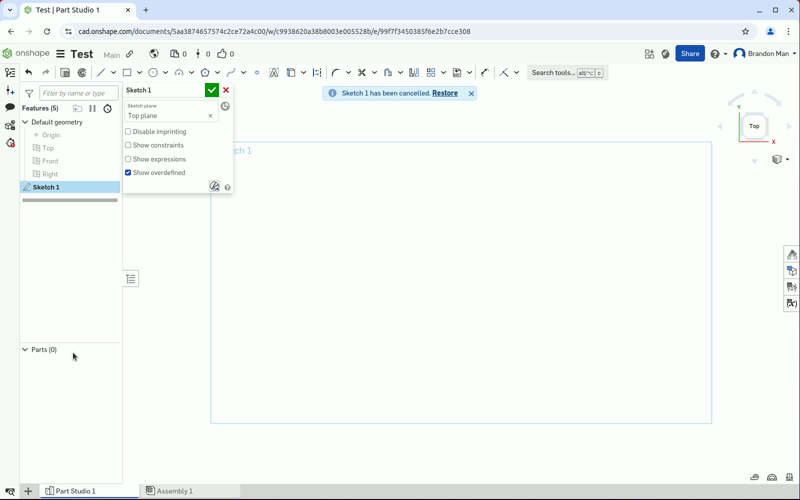
key(l)
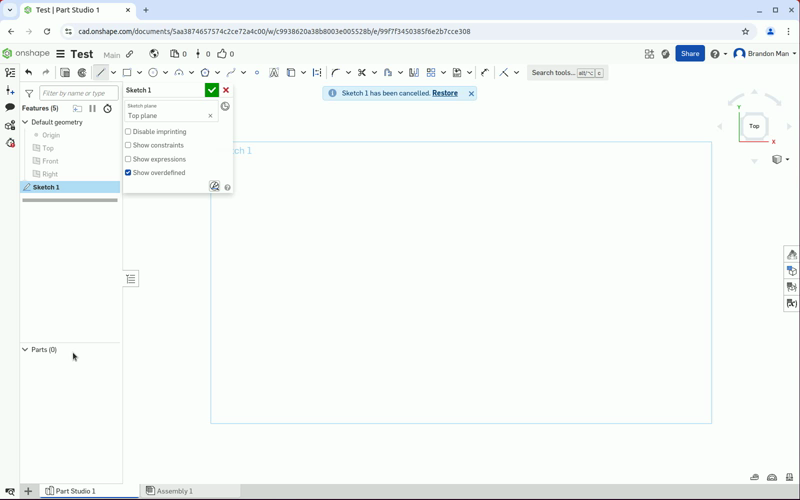
key_down(shift)
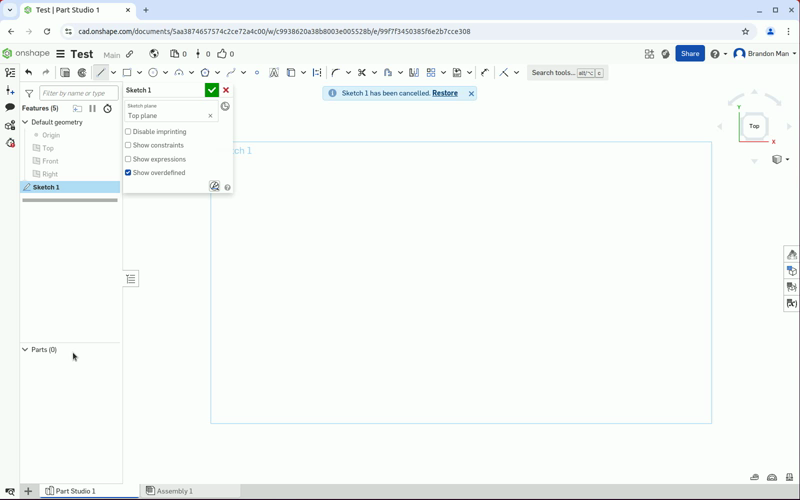
mouse_move(380, 362)
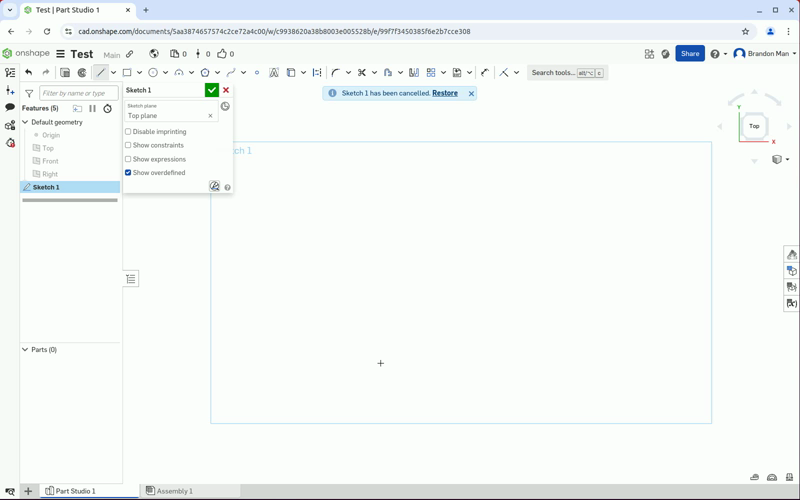
click(380, 362)
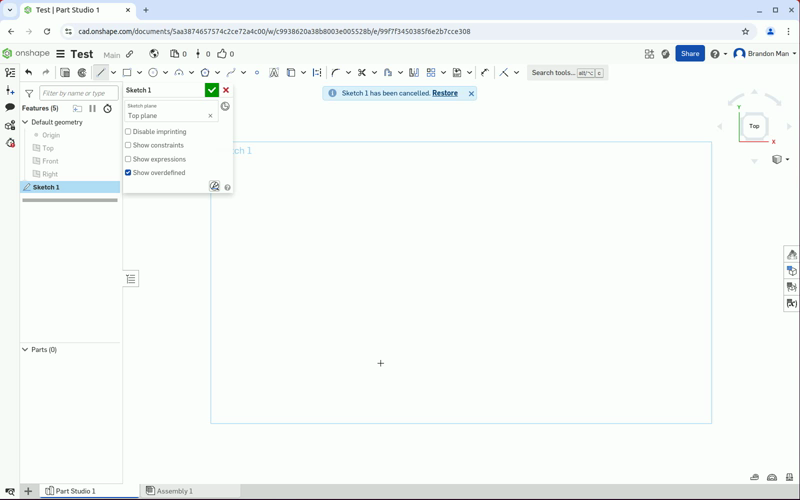
key_up(shift)
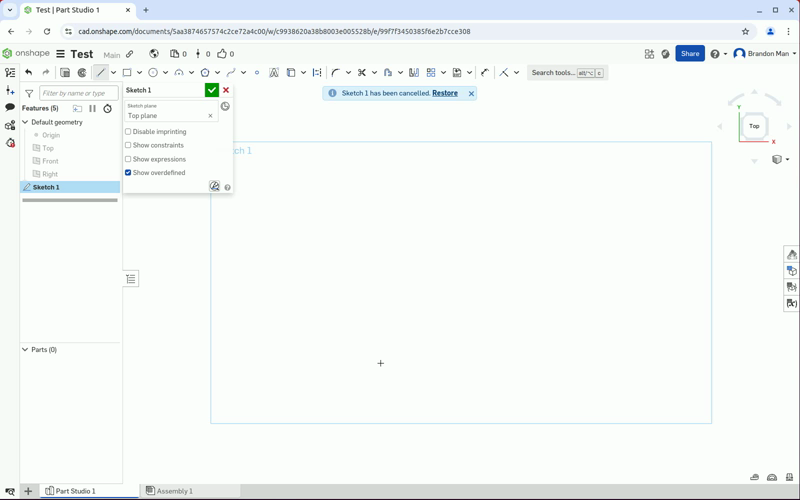
key_down(shift)
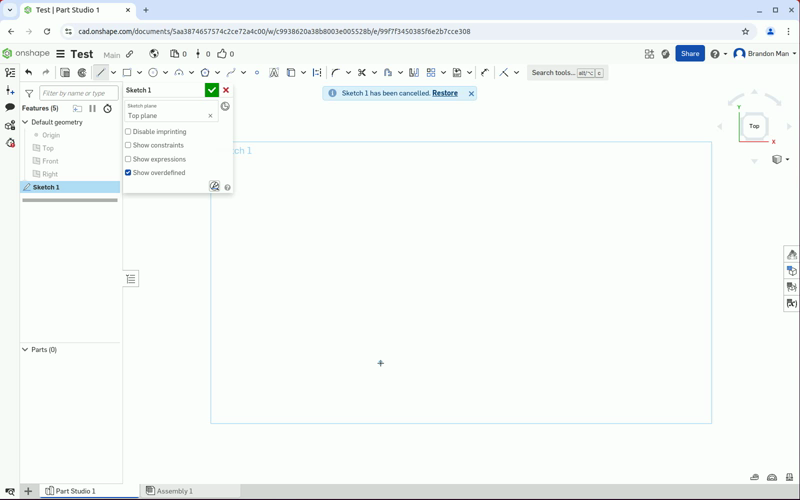
mouse_move(541, 362)
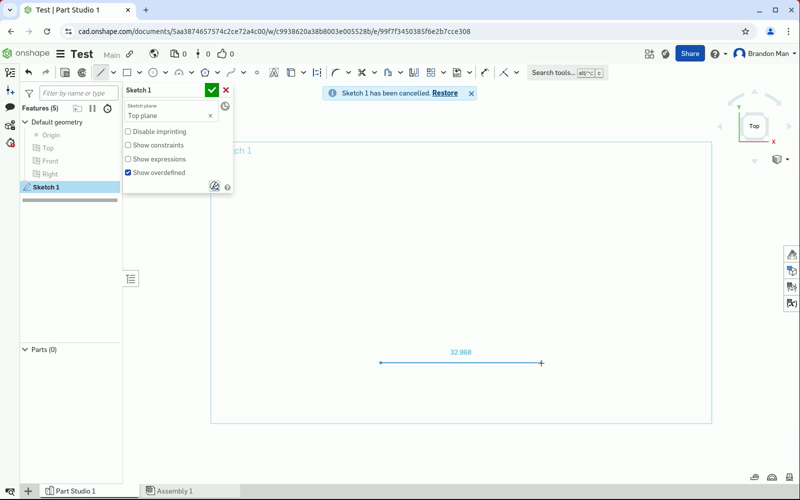
click(541, 362)
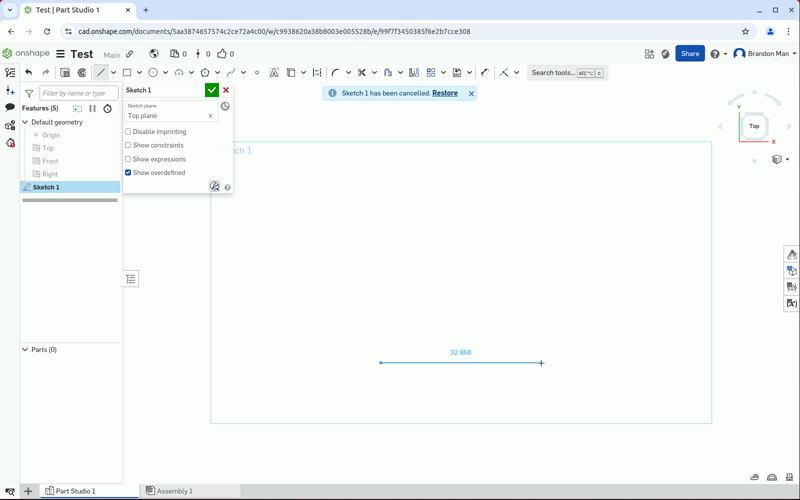
key_up(shift)
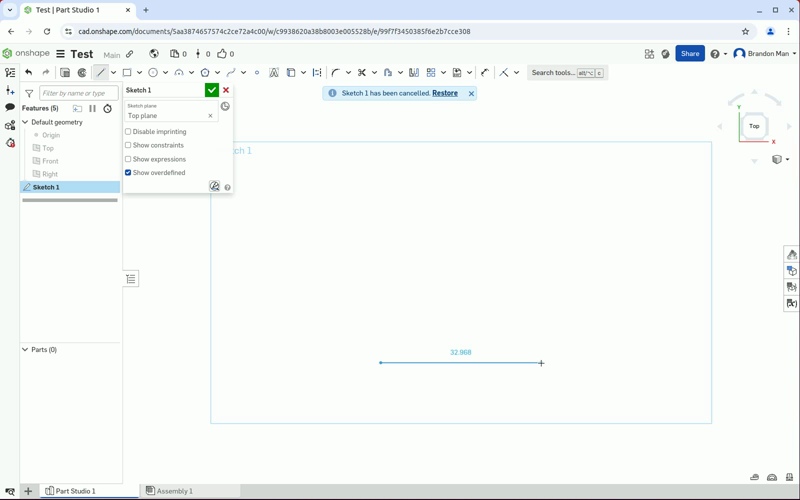
key_down(shift)
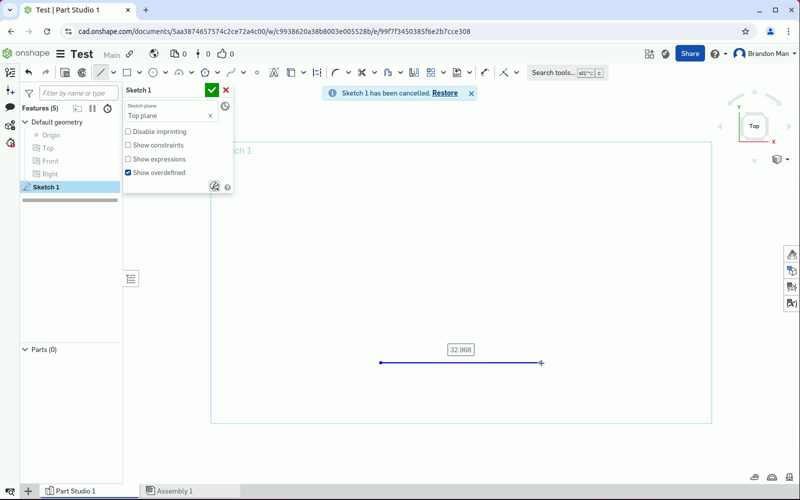
mouse_move(541, 202)
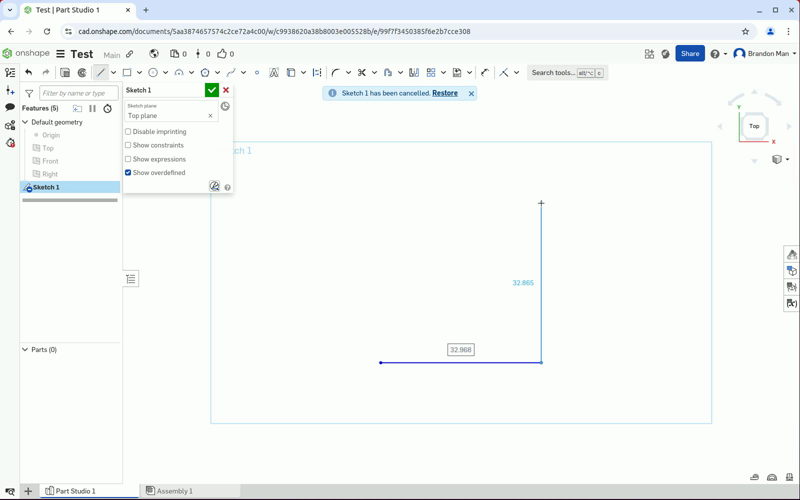
click(541, 202)
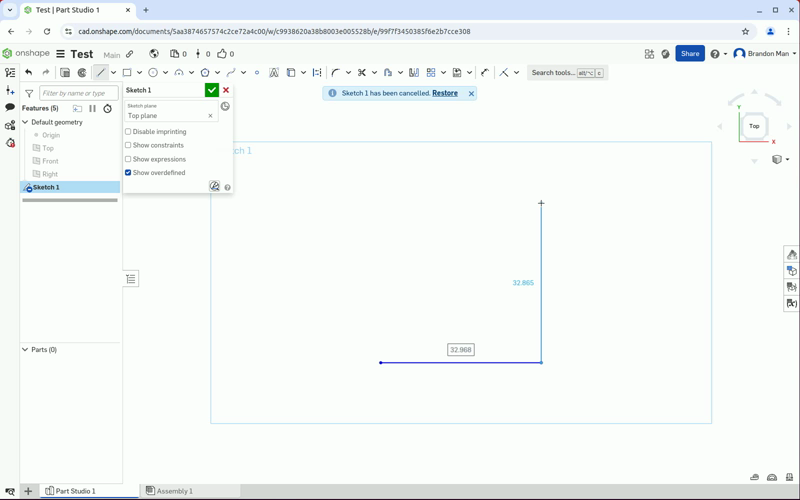
key_up(shift)
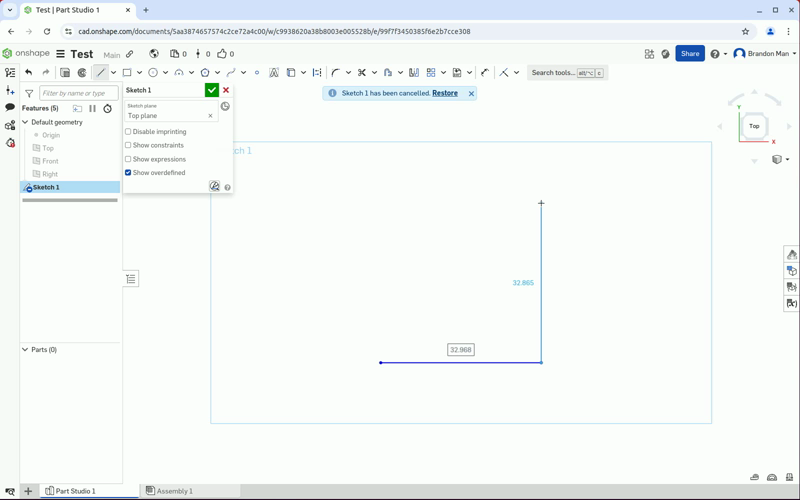
key_down(shift)
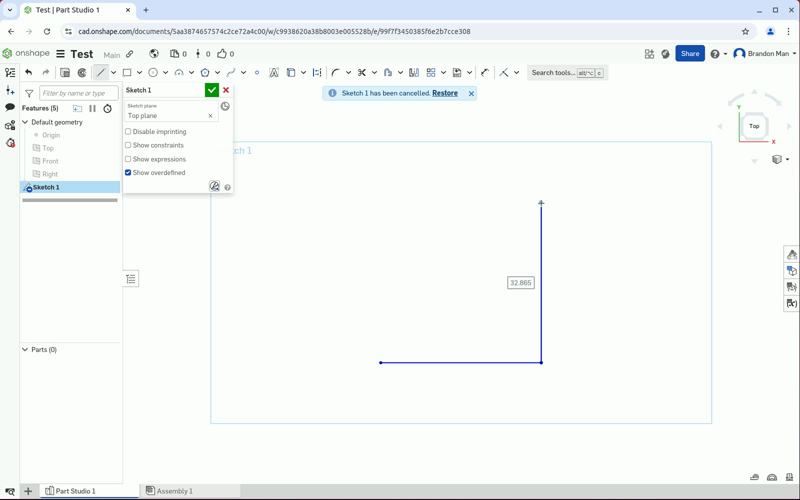
mouse_move(380, 202)
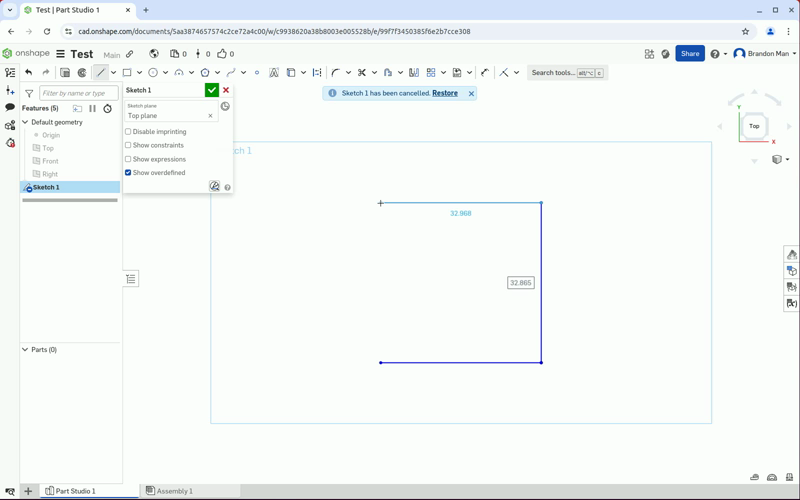
click(380, 202)
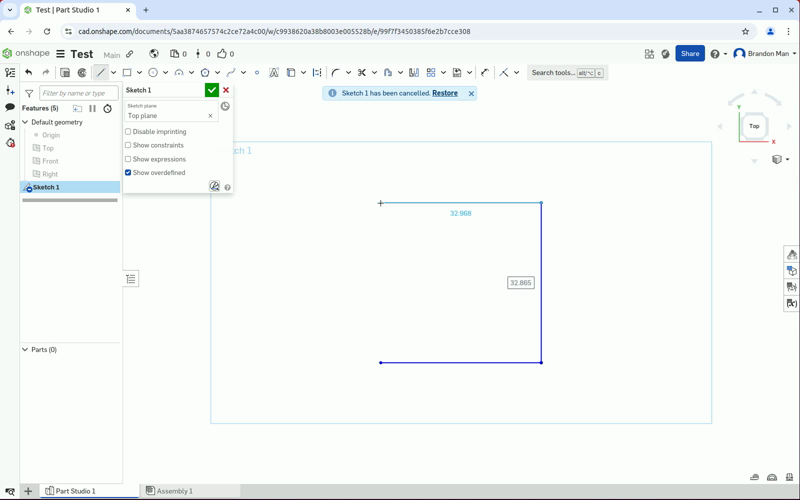
key_up(shift)
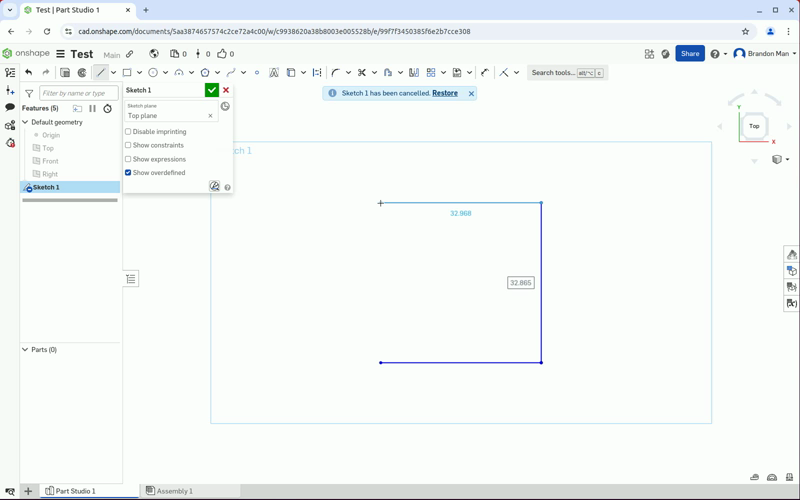
key_down(shift)
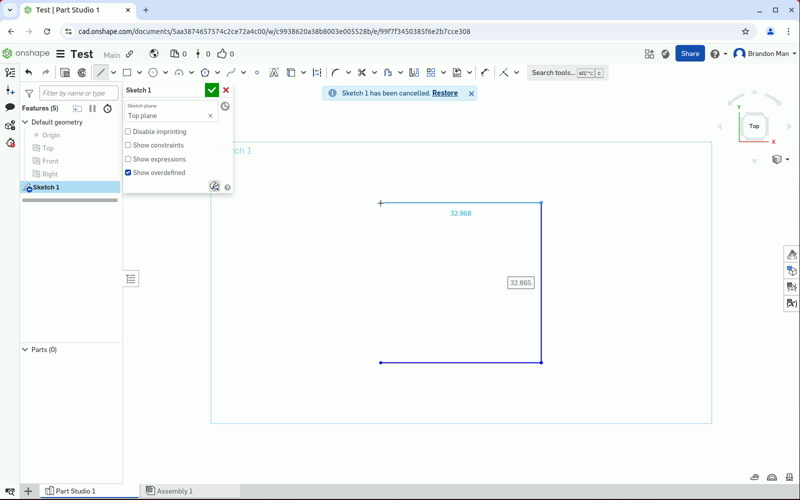
mouse_move(380, 362)
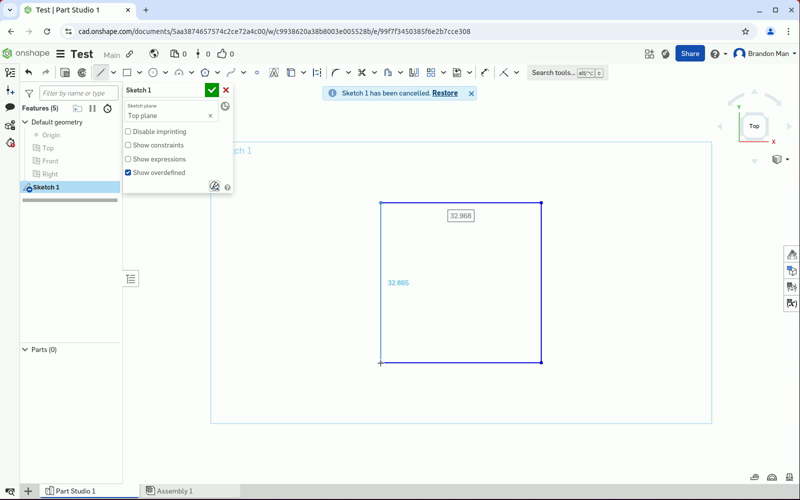
key_up(shift)
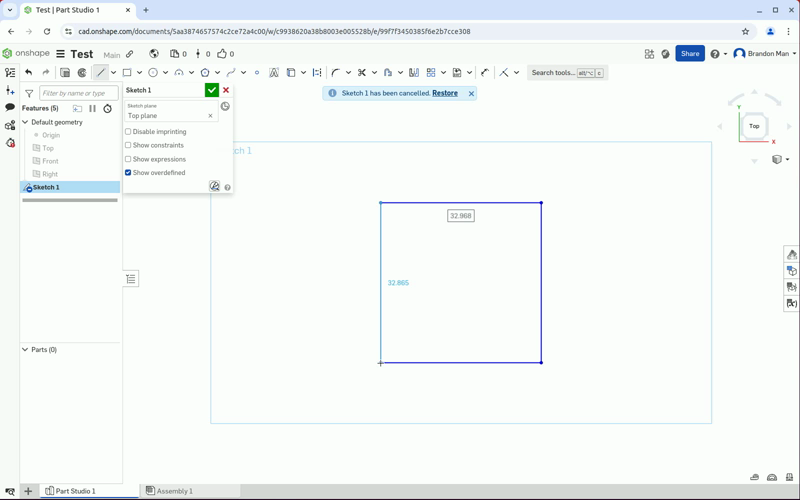
click(380, 362)
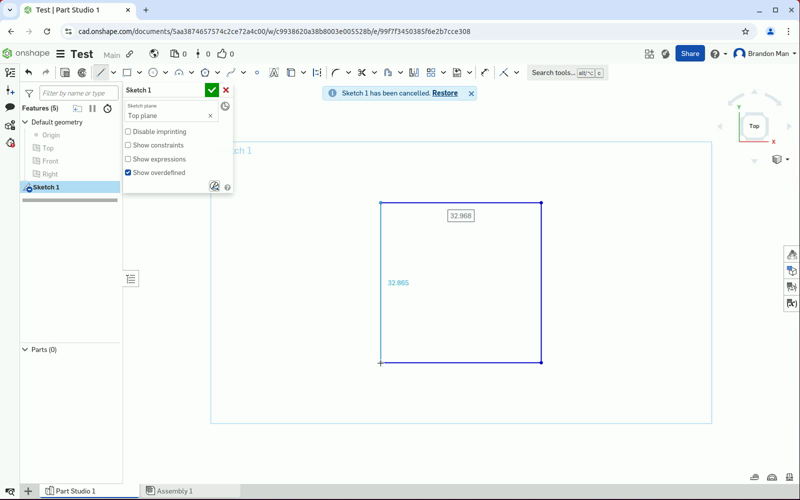
key(esc)
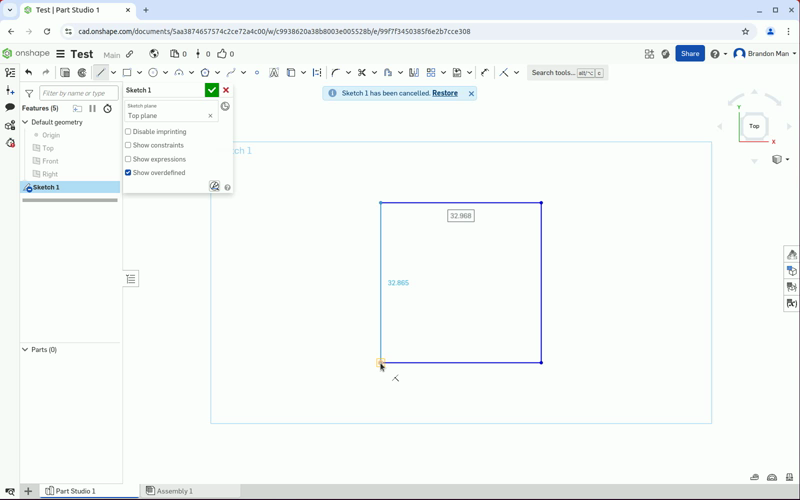
mouse_move(408, 289)
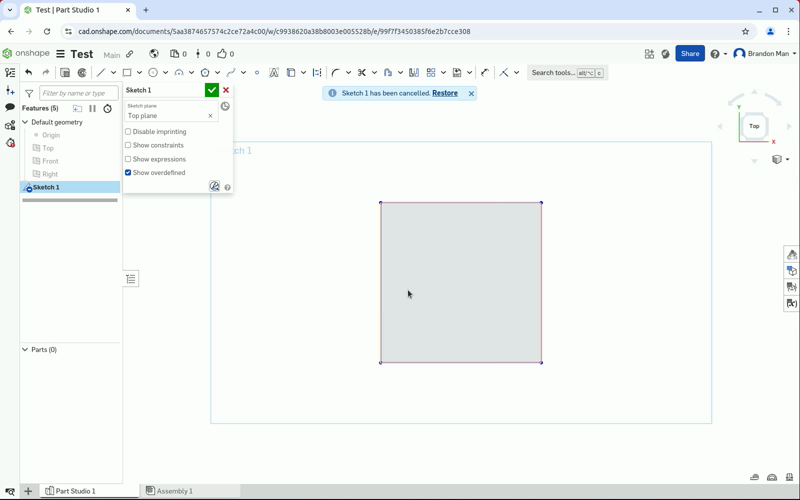
click(408, 289)
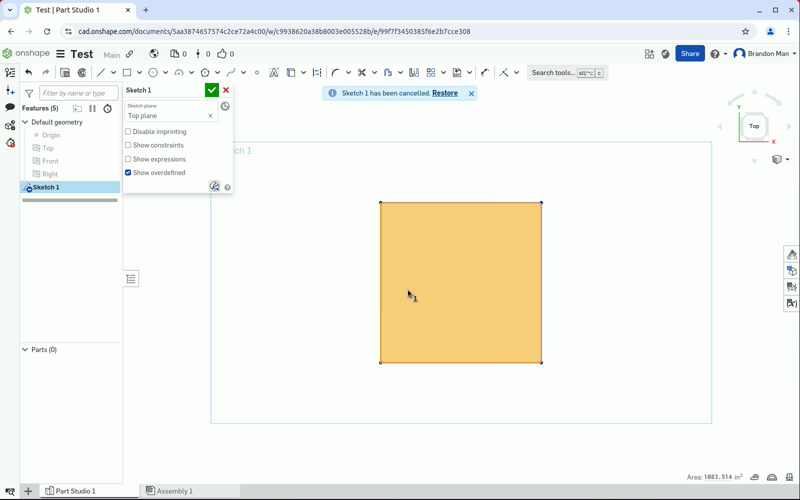
mouse_move(73, 352)
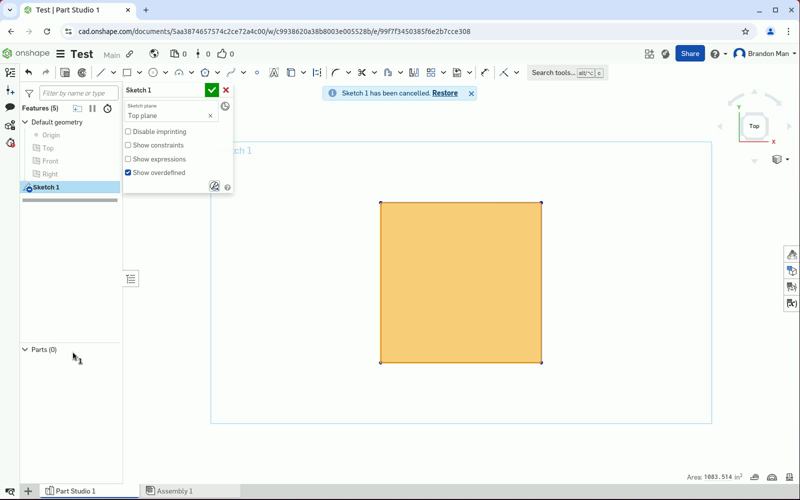
key(shift+y)
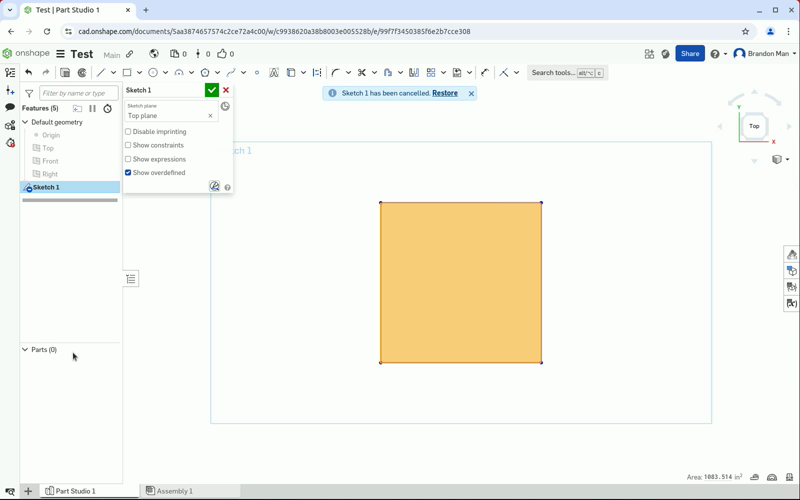
key(shift+e)
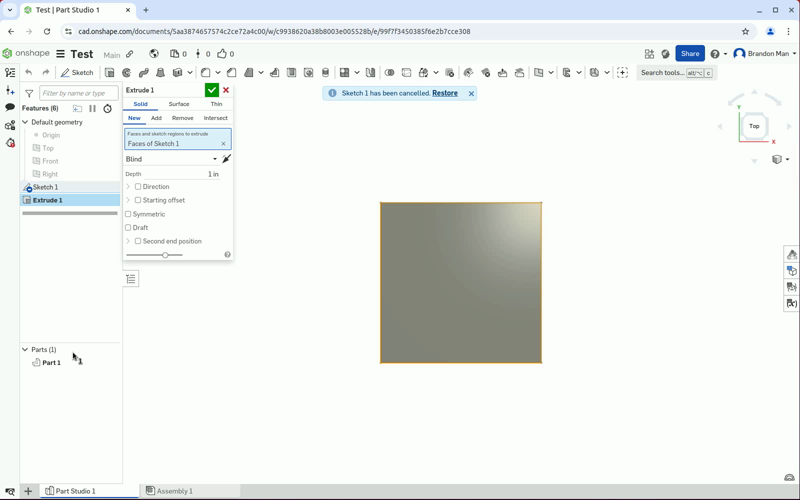
mouse_move(143, 106)
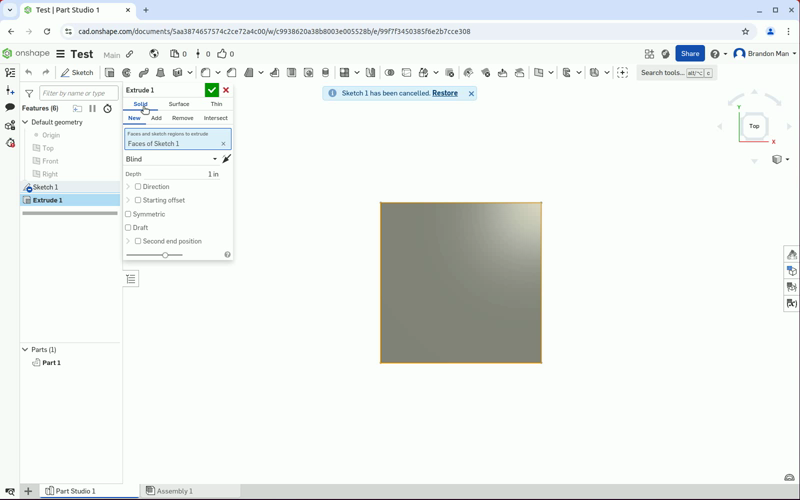
click(143, 106)
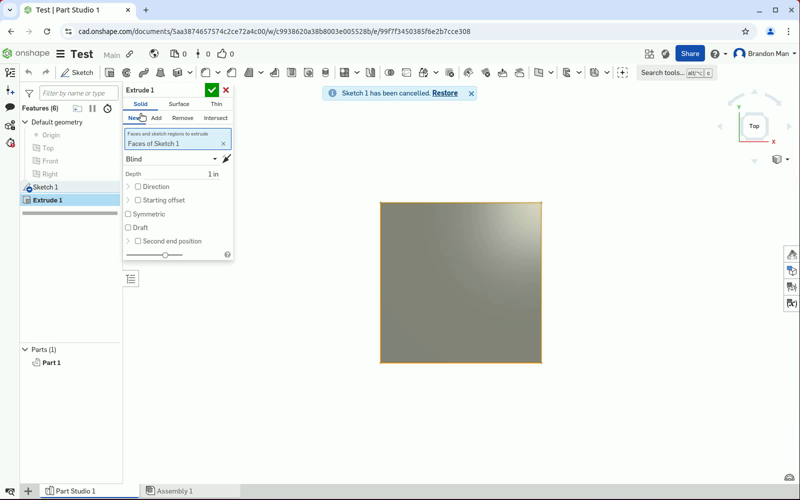
mouse_move(137, 120)
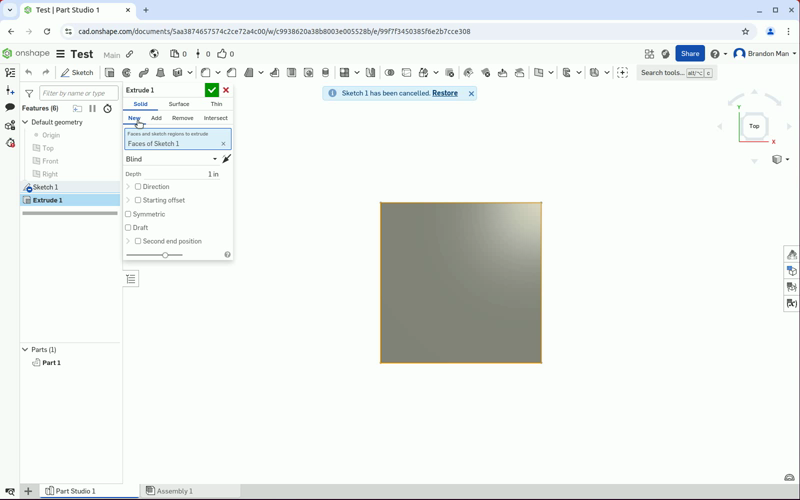
click(137, 120)
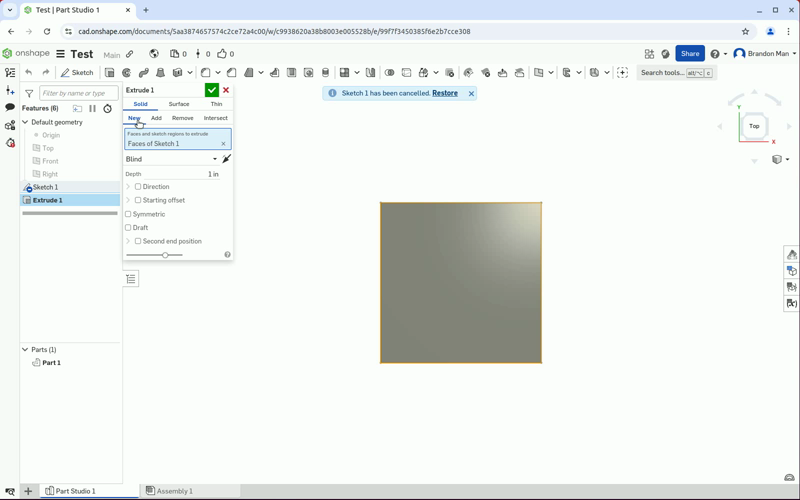
key(tab, 4)
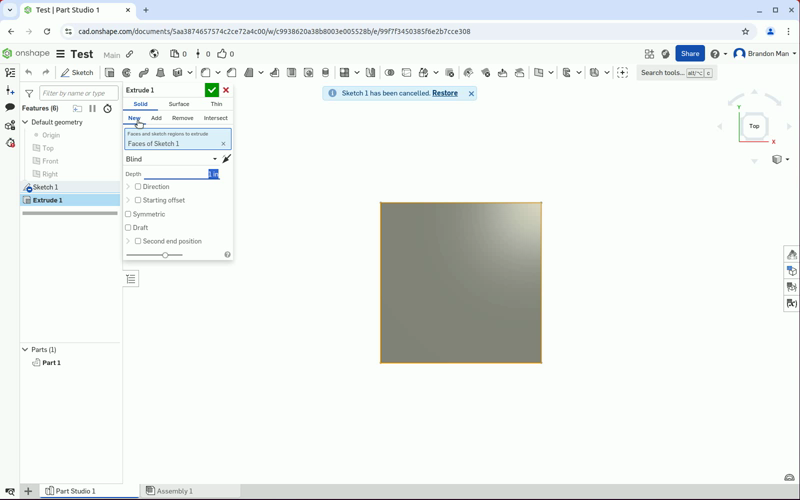
text(13.48)
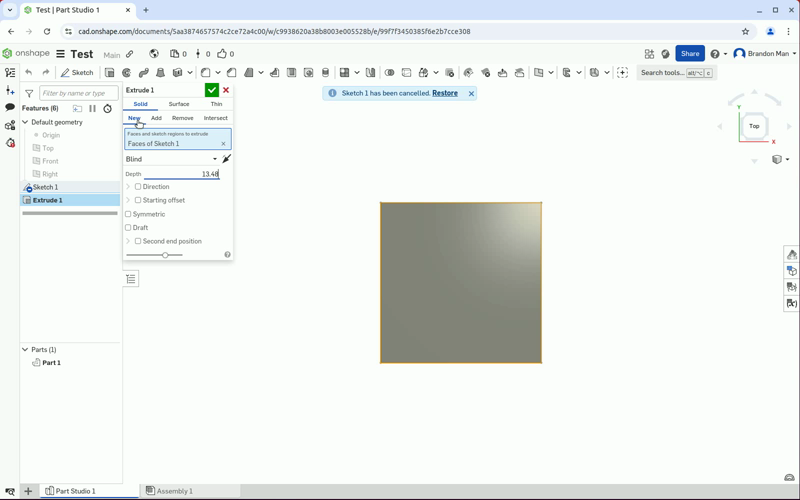
key(tab, 3)
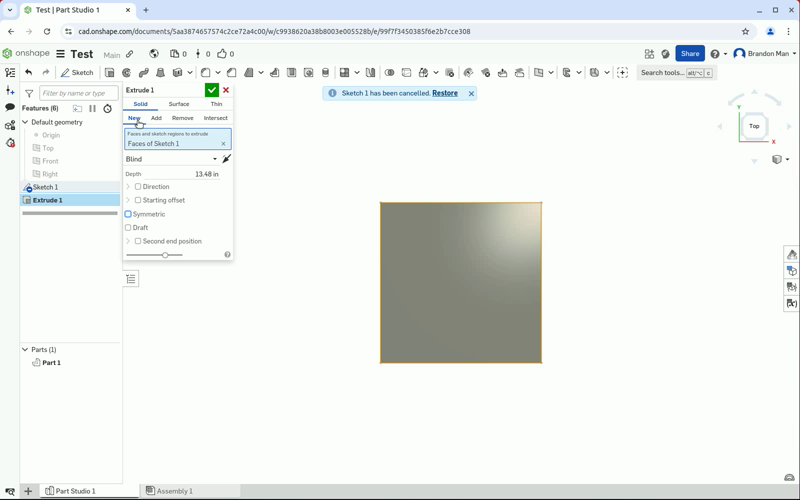
key(space)
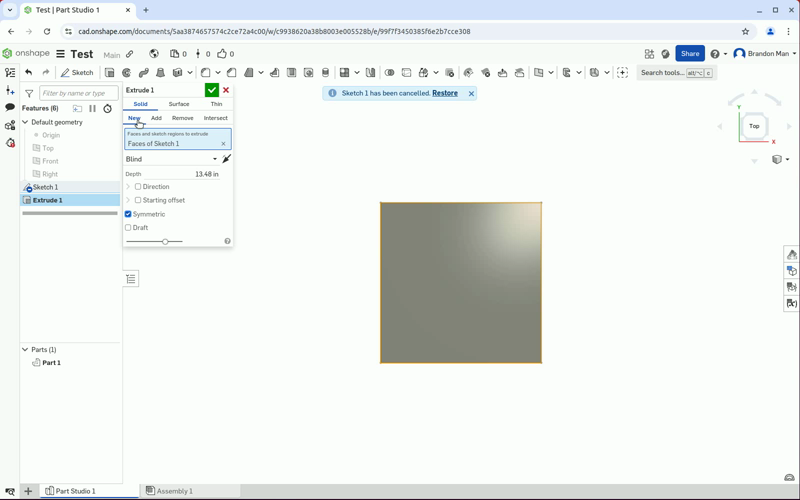
key(enter)
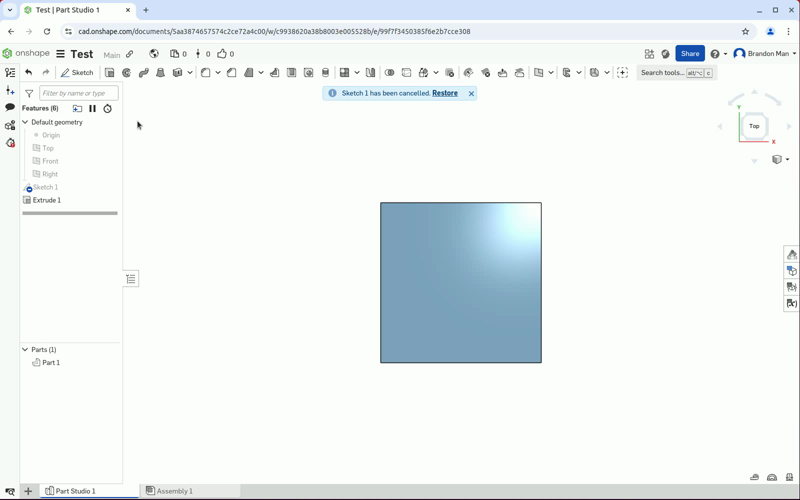
key(shift+h)
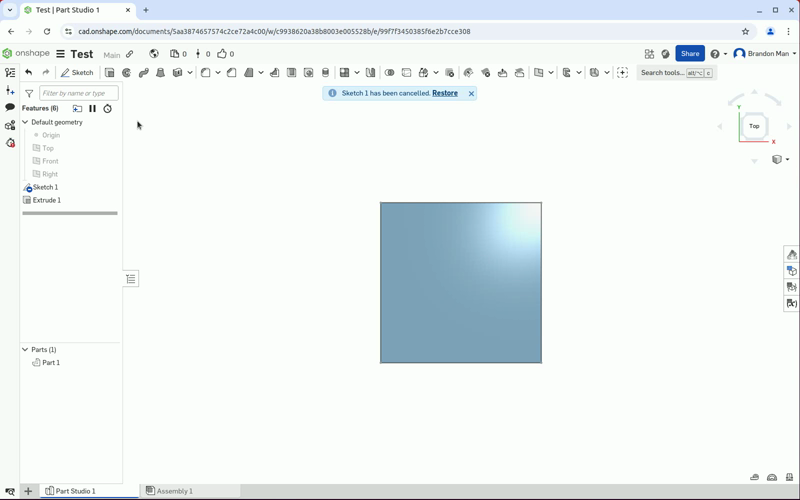
key(shift+h)
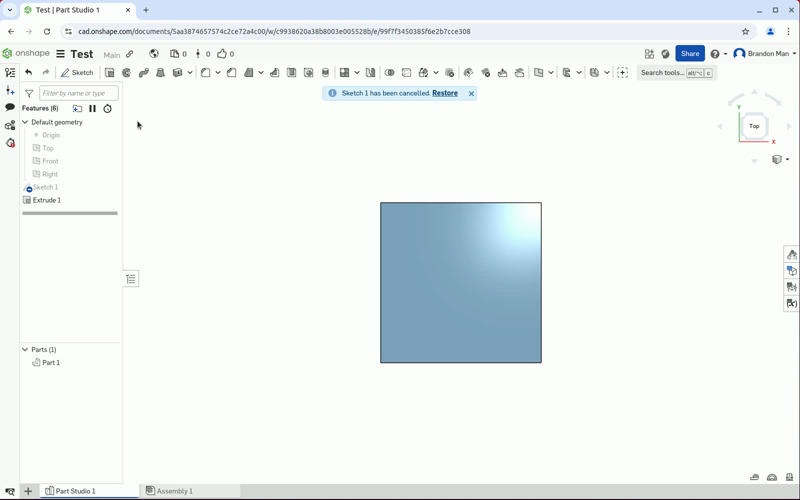
mouse_move(73, 189)
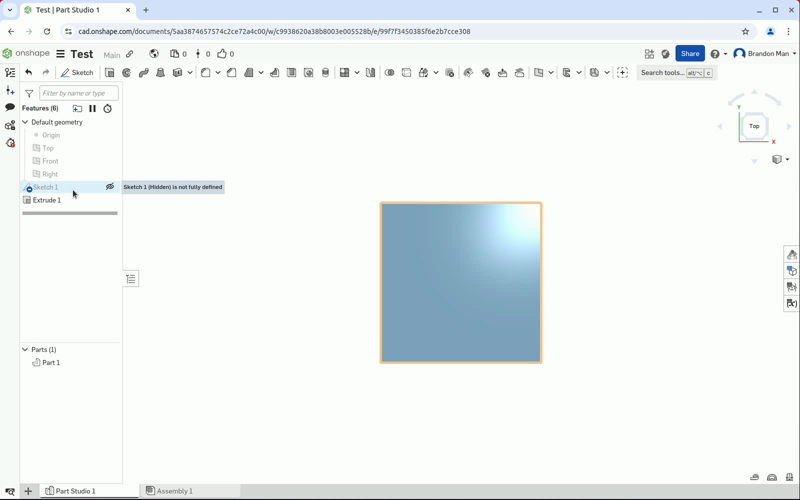
click(73, 189)
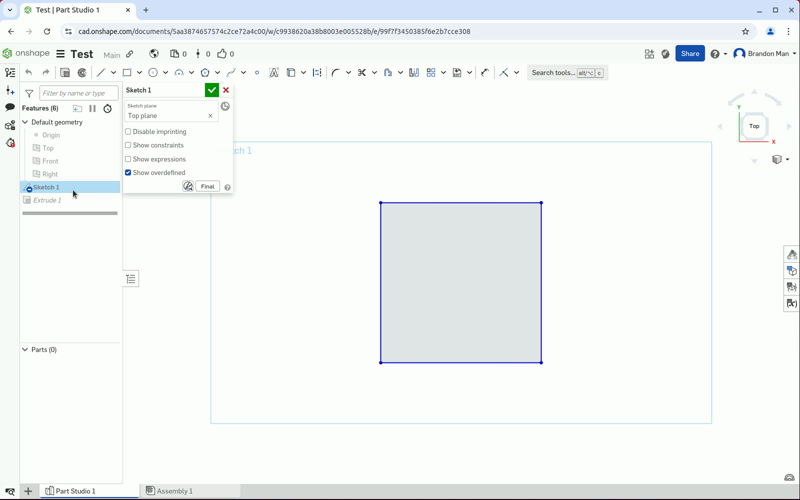
mouse_move(229, 92)
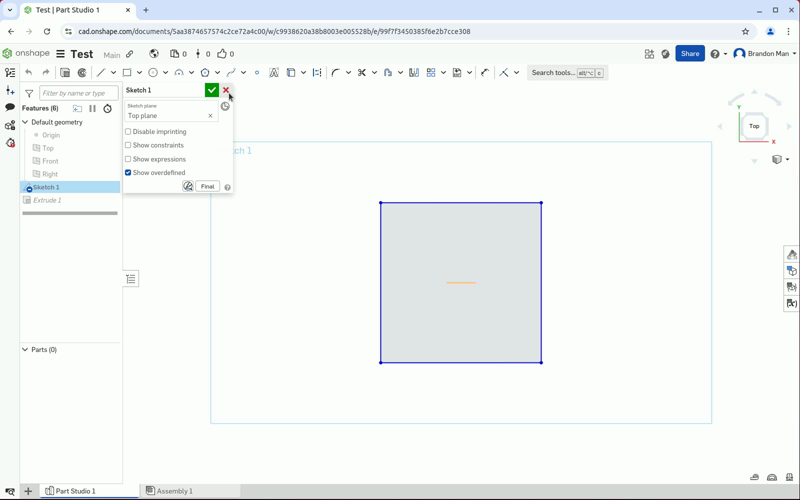
click(229, 92)
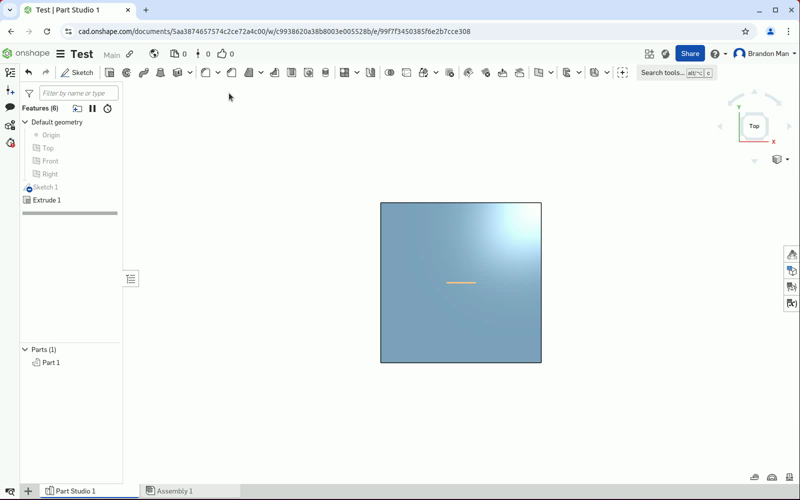
mouse_move(541, 75)
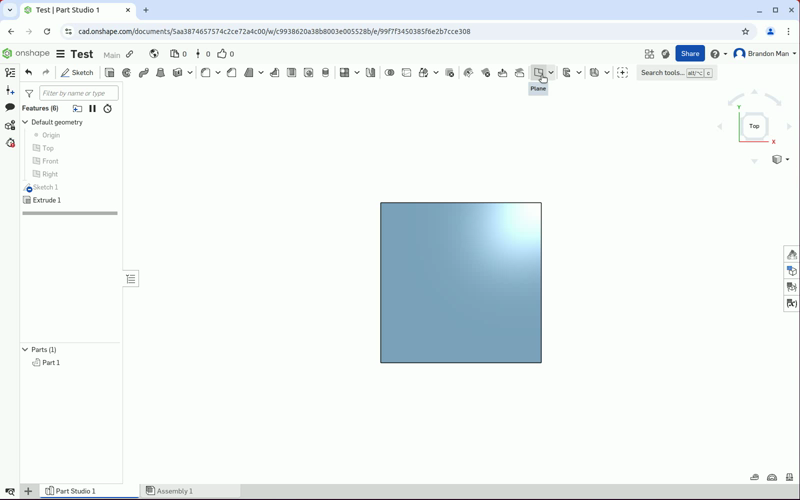
click(541, 75)
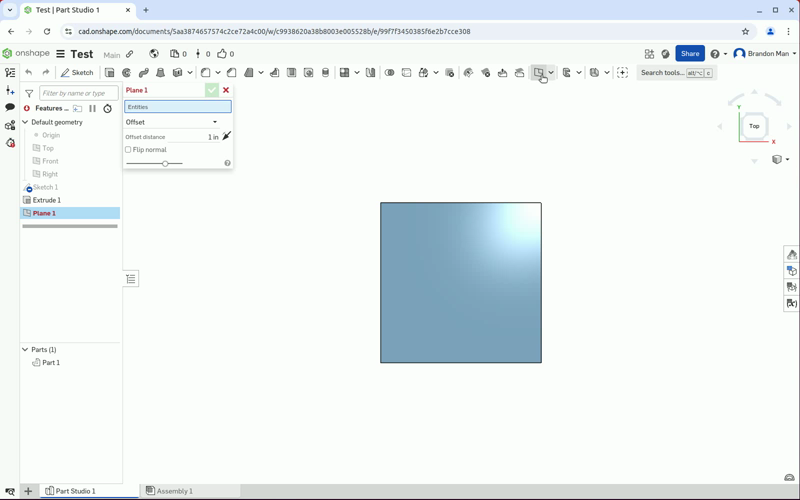
mouse_move(73, 150)
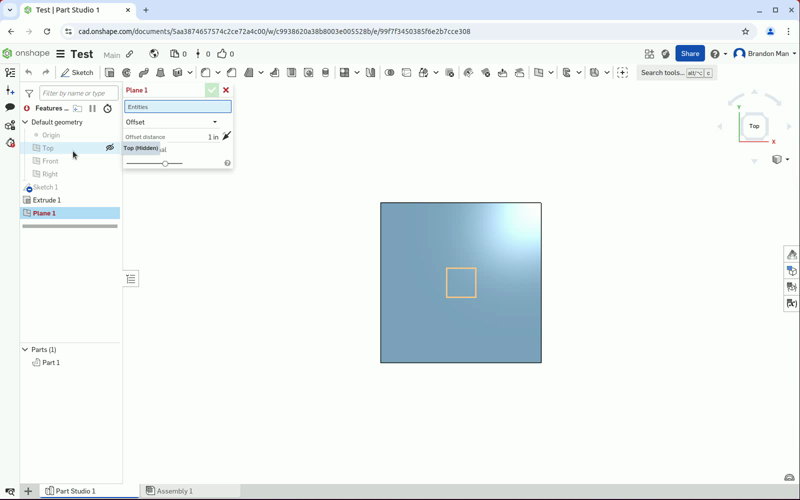
click(73, 150)
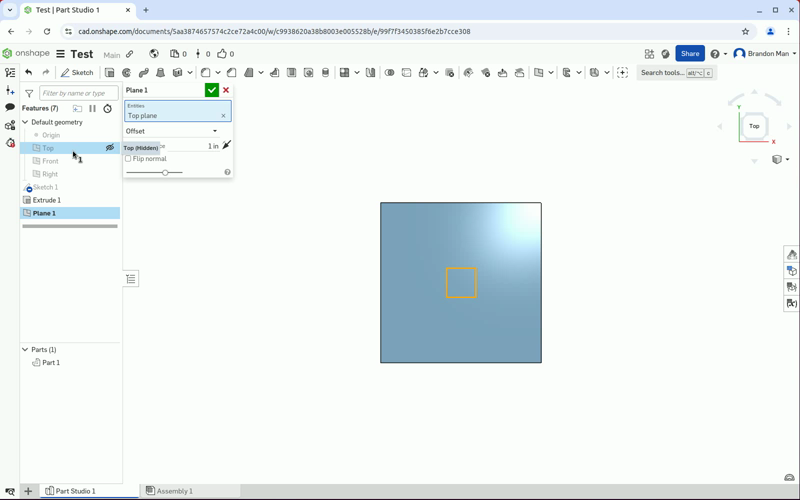
key(tab, 2)
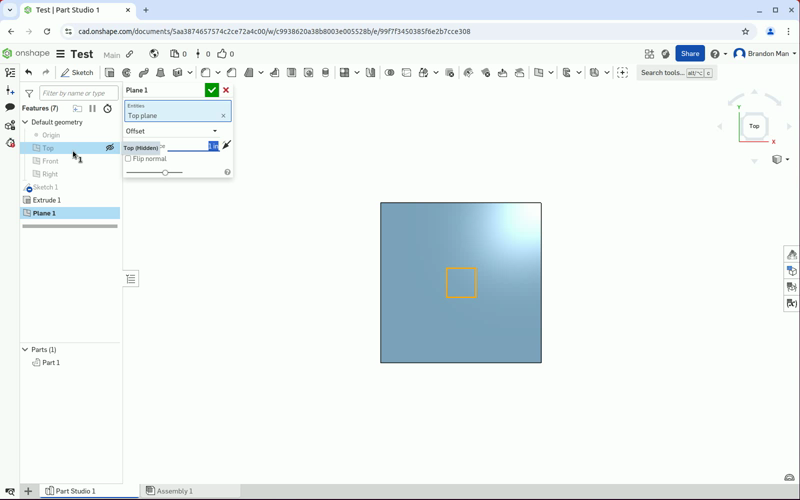
text(6.748)
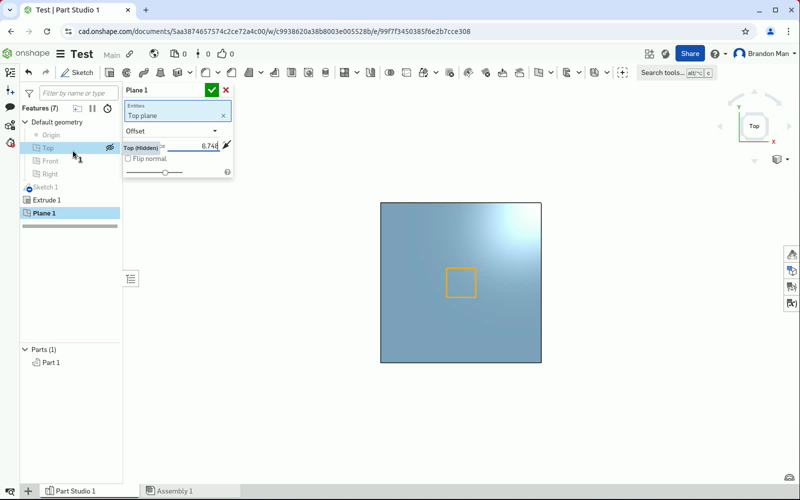
key(enter, 2)
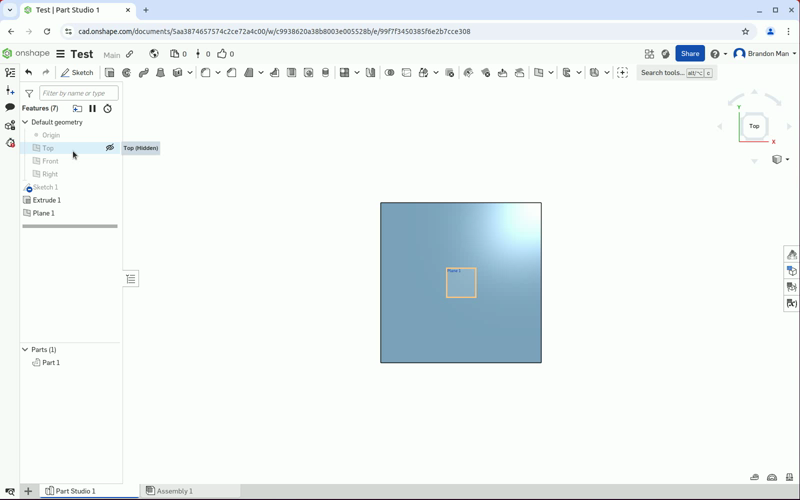
key(shift+s)
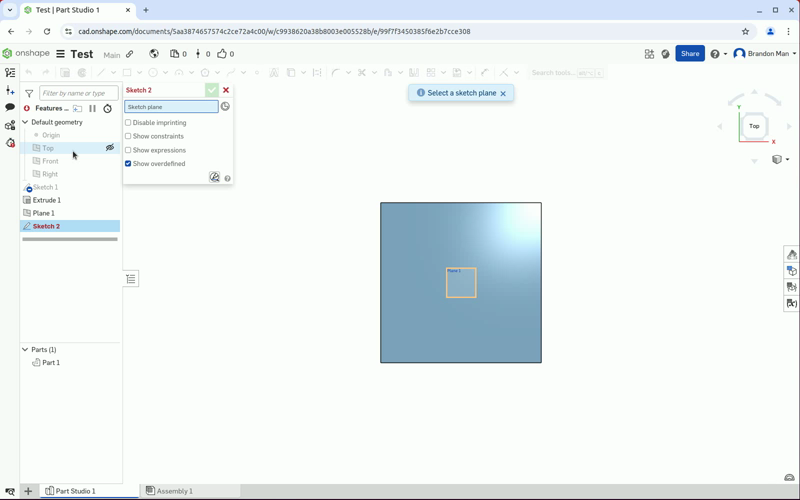
mouse_move(73, 215)
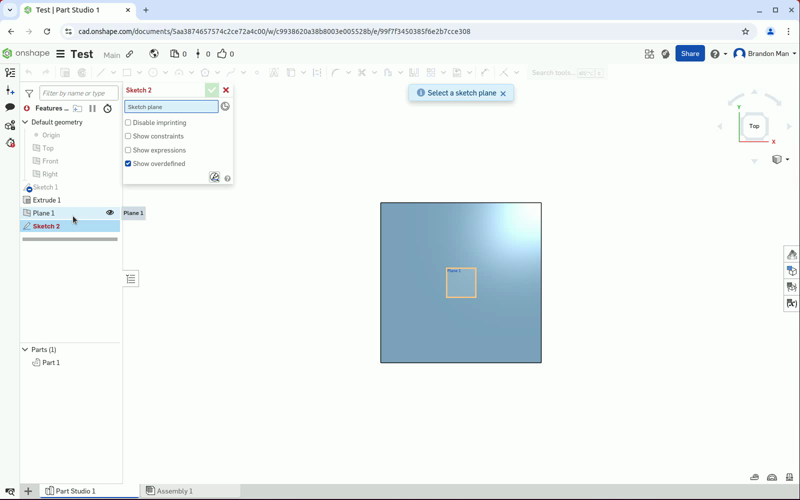
click(73, 215)
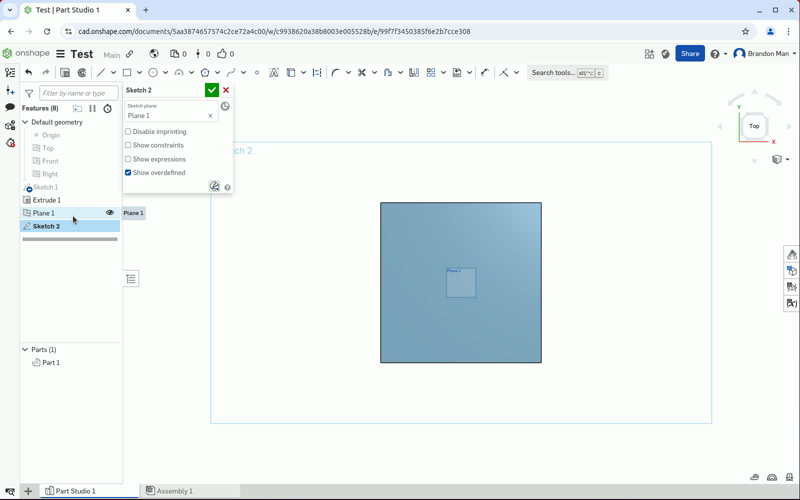
mouse_move(73, 352)
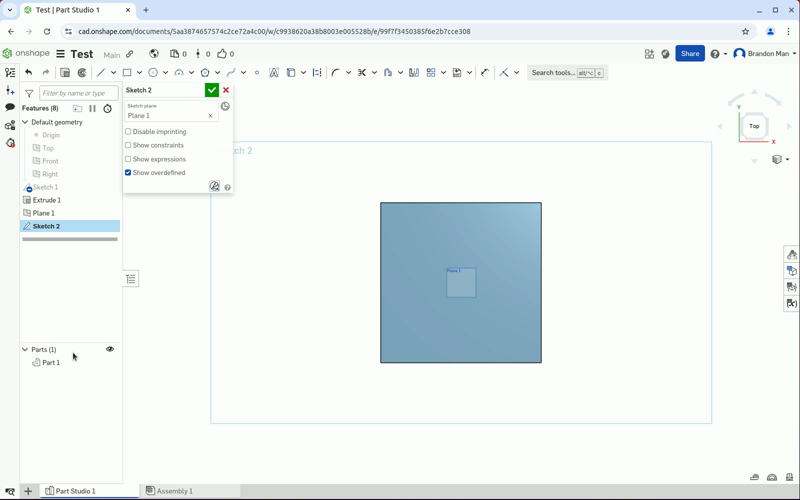
key(y)
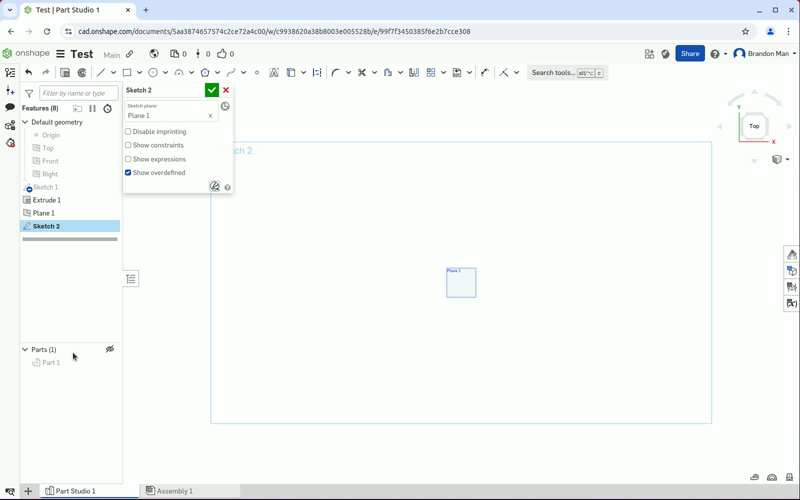
key(c)
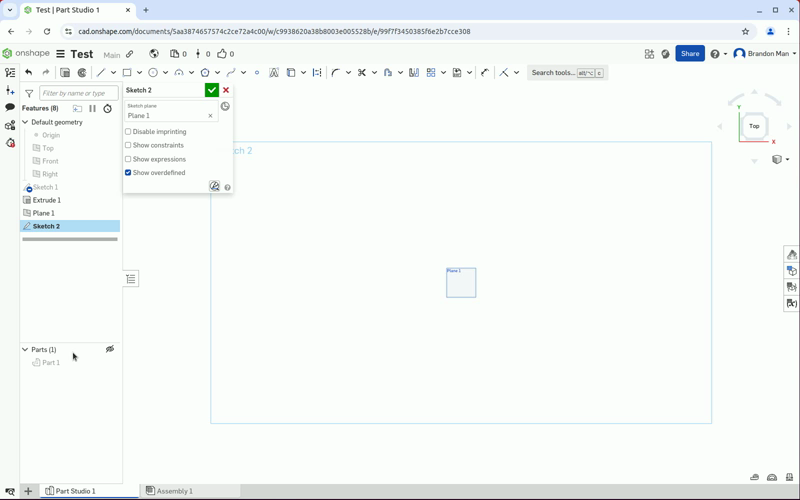
key_down(shift)
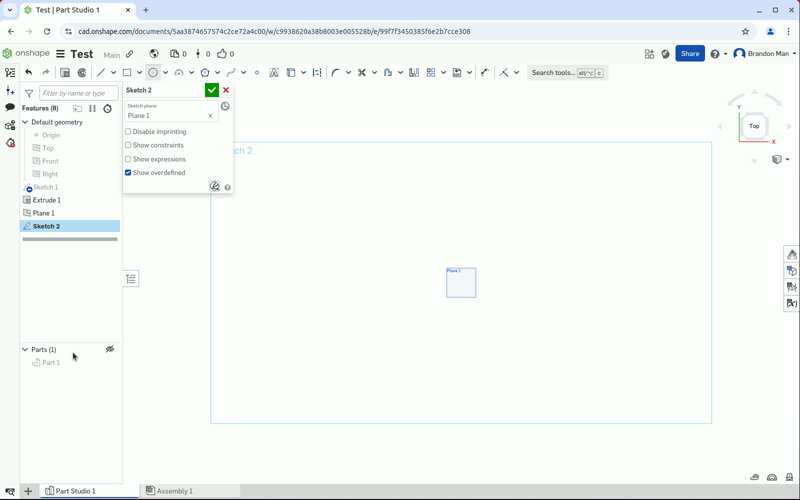
mouse_move(461, 282)
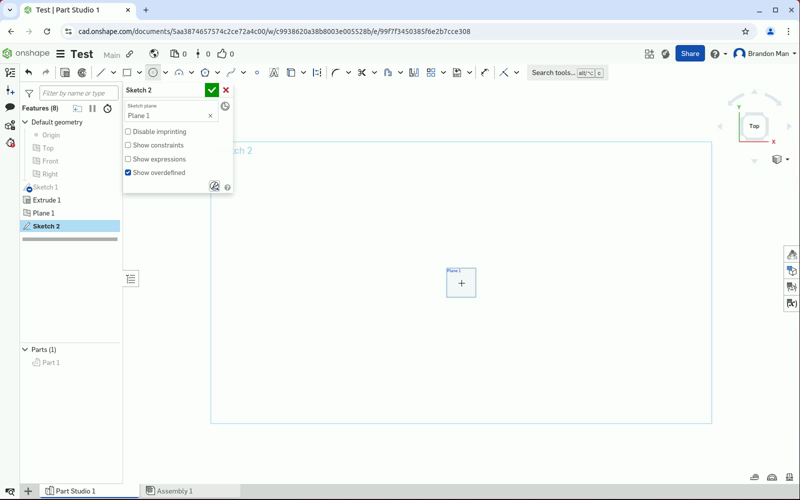
click(461, 282)
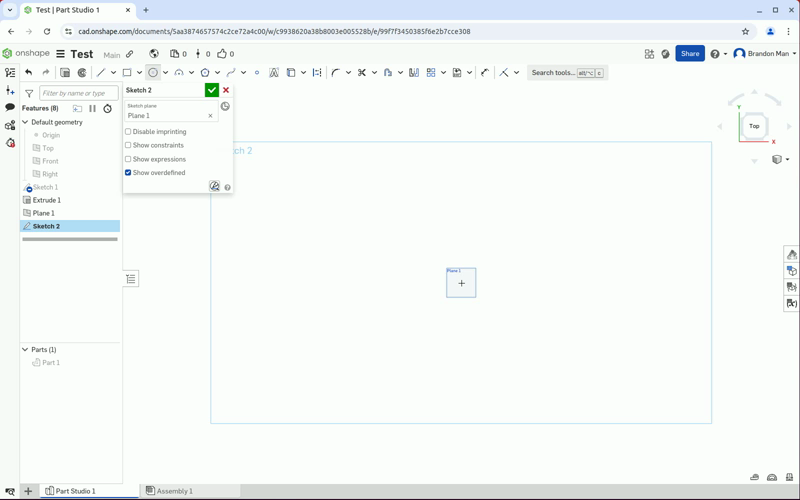
key_up(shift)
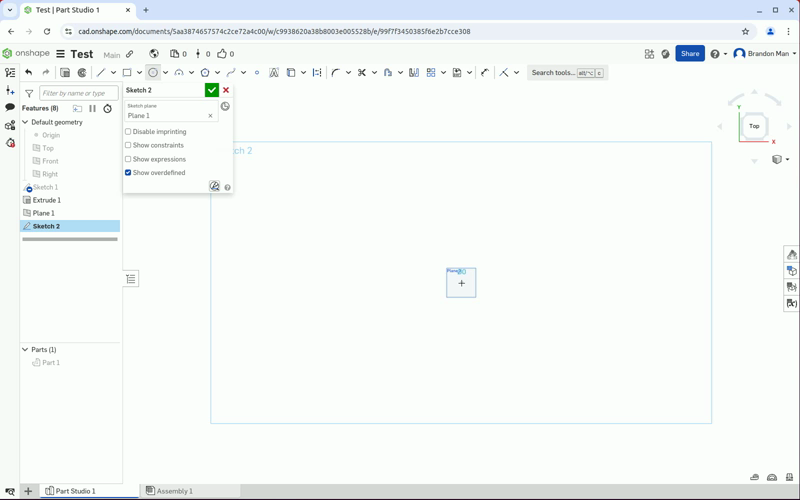
mouse_move(534, 282)
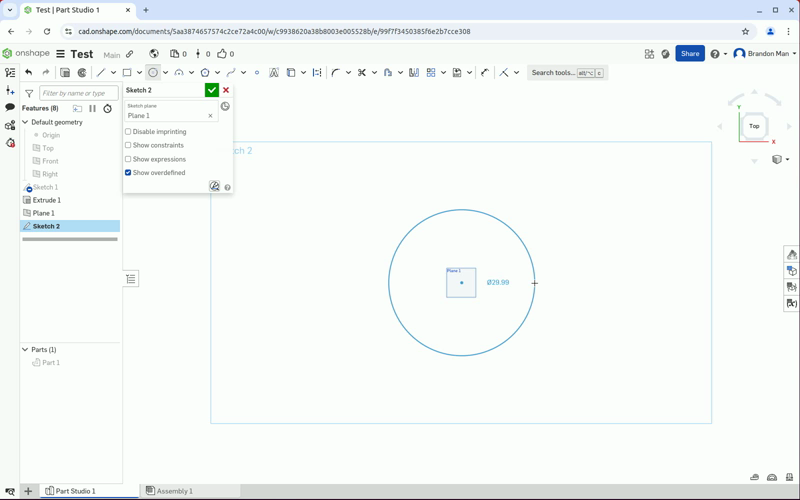
click(534, 282)
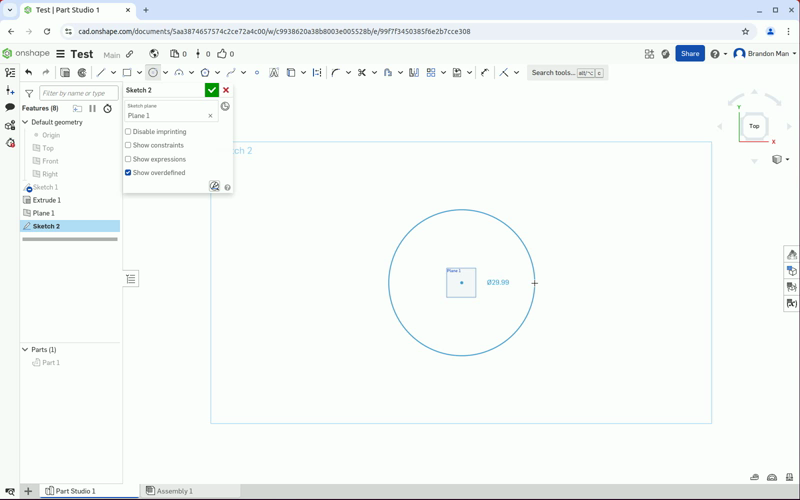
key(esc)
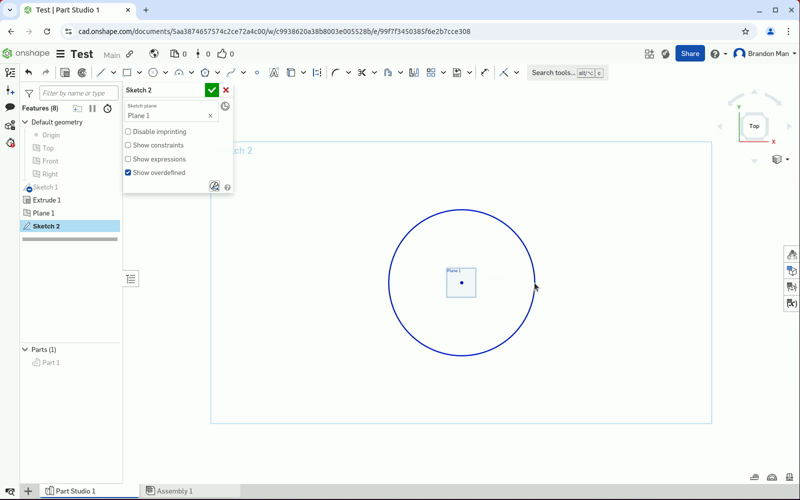
mouse_move(419, 309)
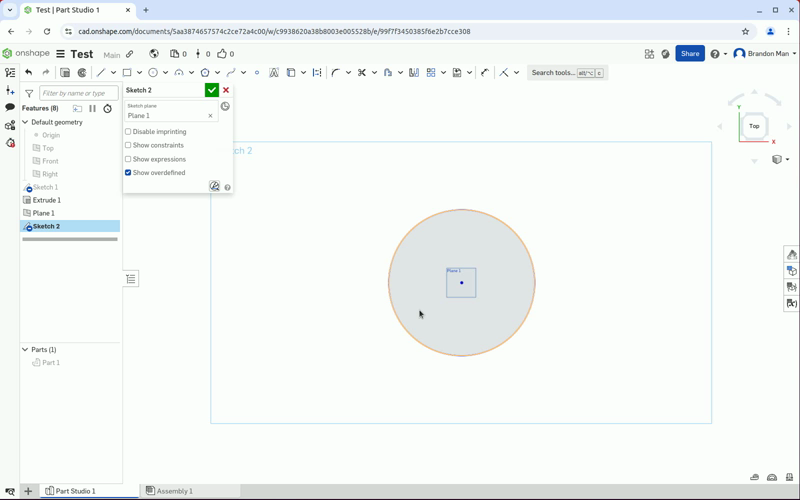
click(419, 309)
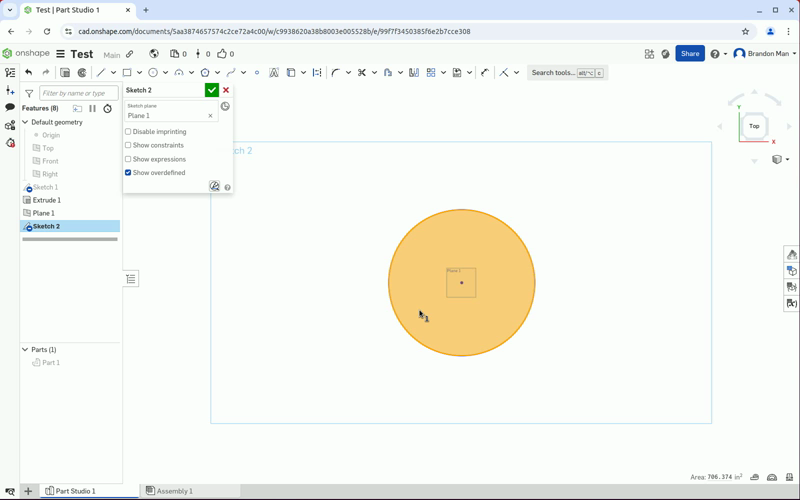
mouse_move(73, 352)
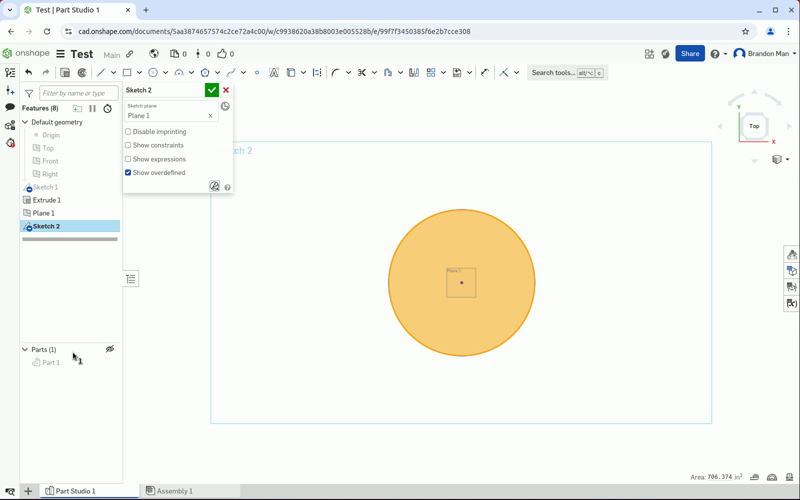
key(shift+y)
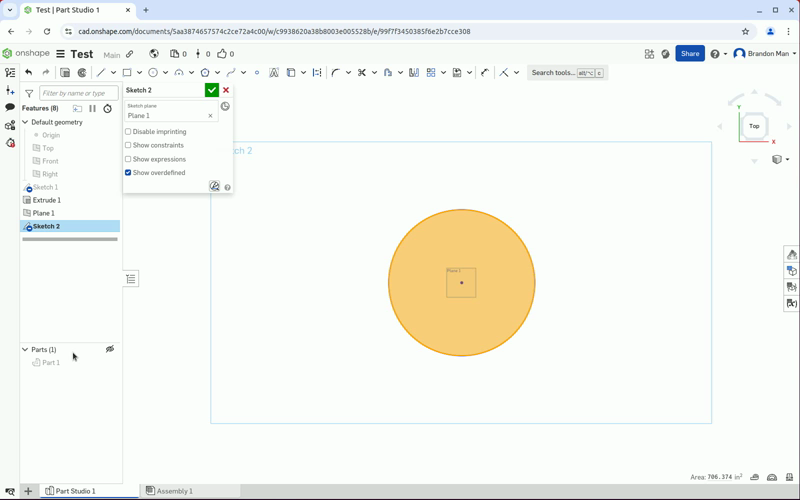
key(shift+e)
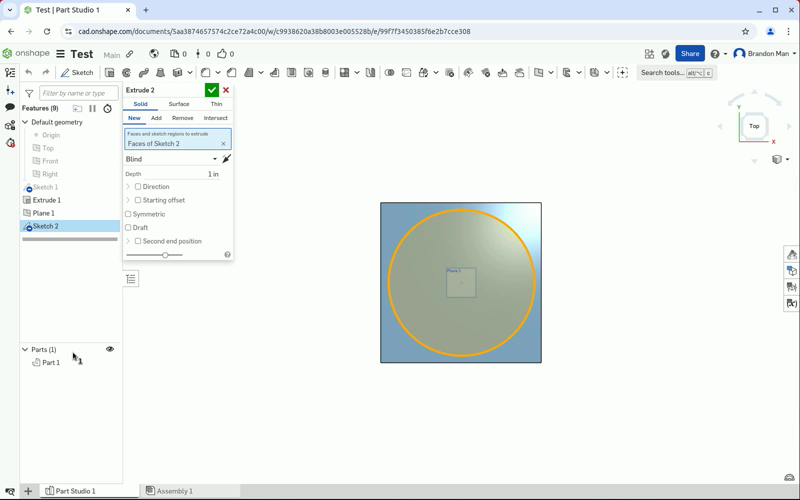
mouse_move(143, 106)
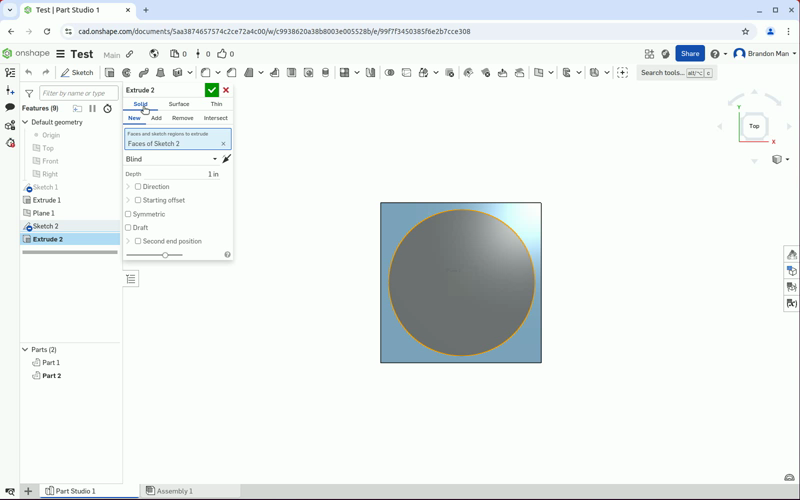
click(143, 106)
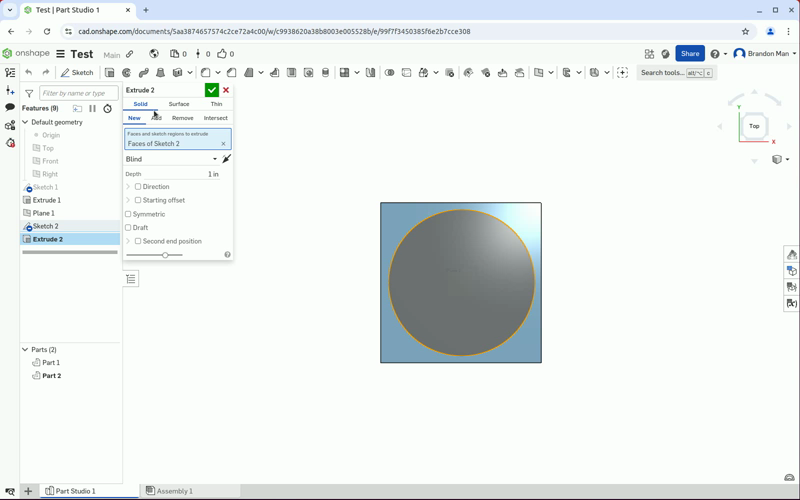
mouse_move(186, 120)
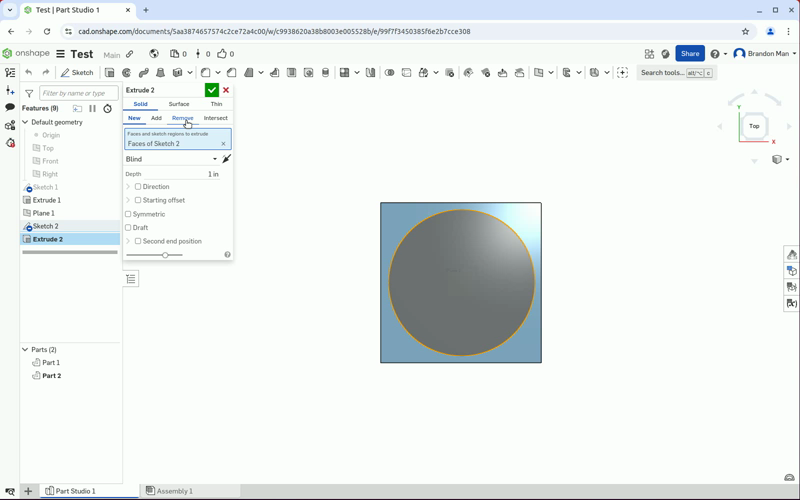
click(186, 120)
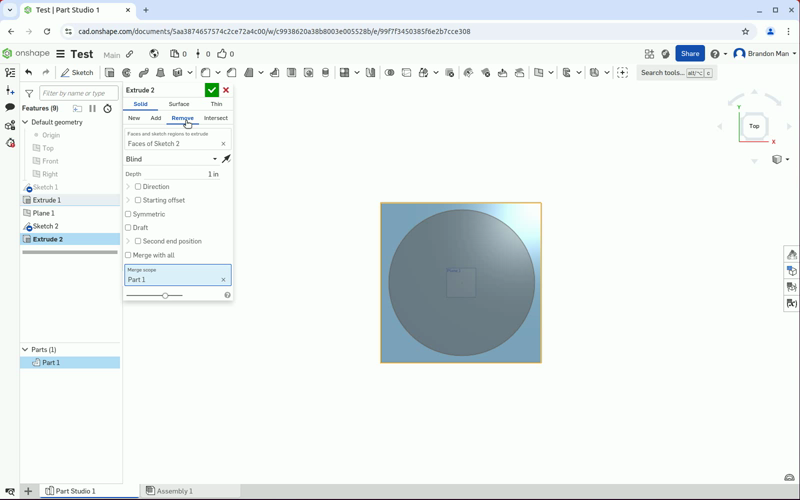
key(tab, 4)
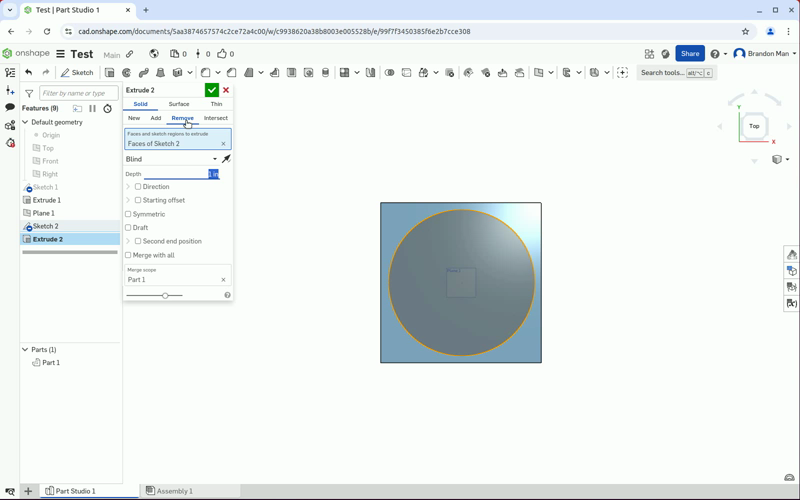
text(12.276)
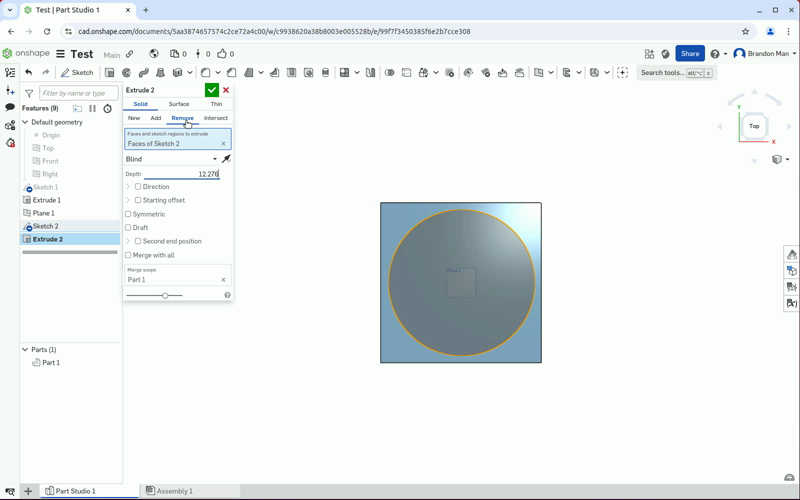
key(tab, 6)
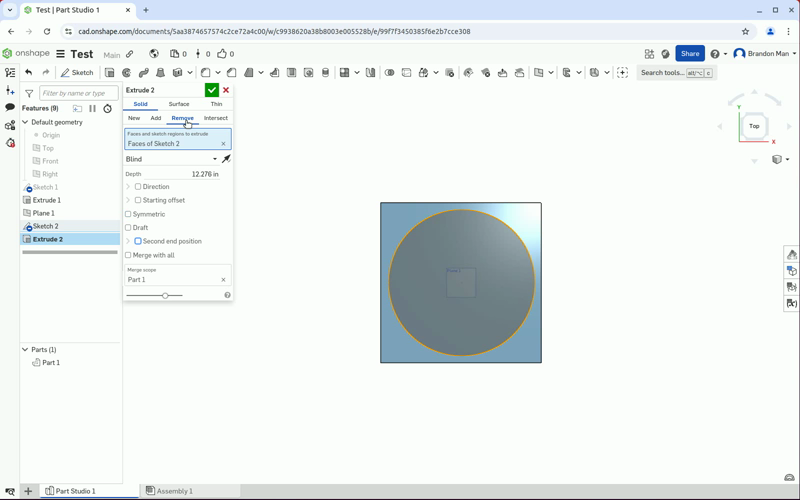
key(space)
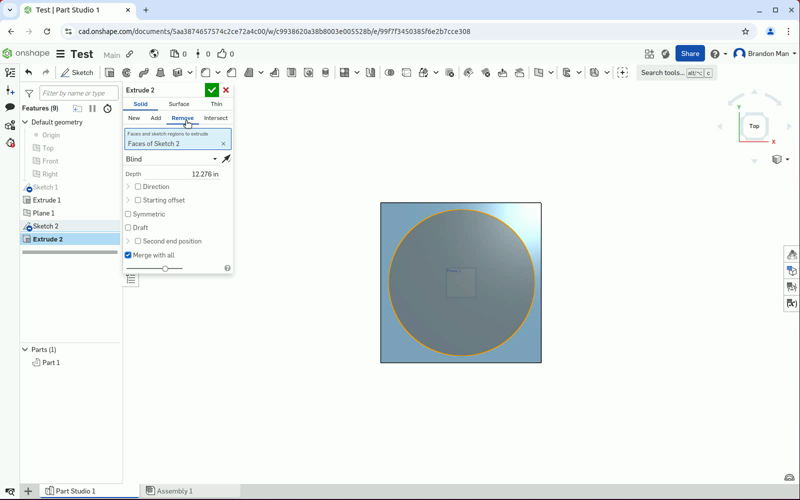
key(enter)
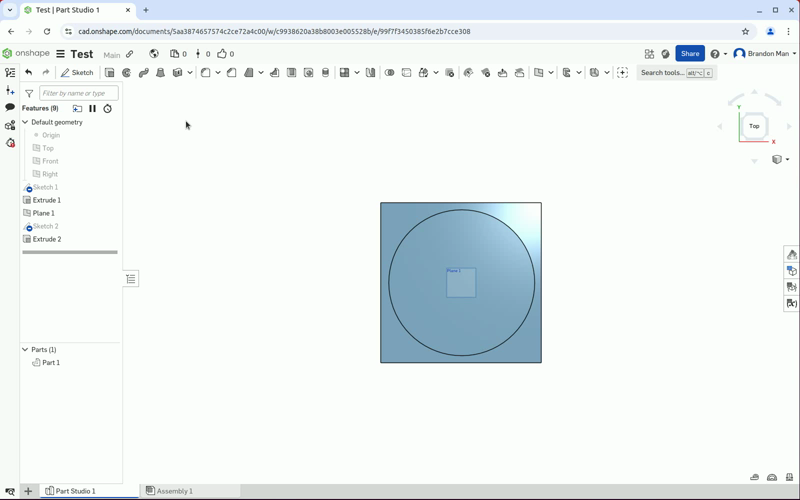
key(shift+h)
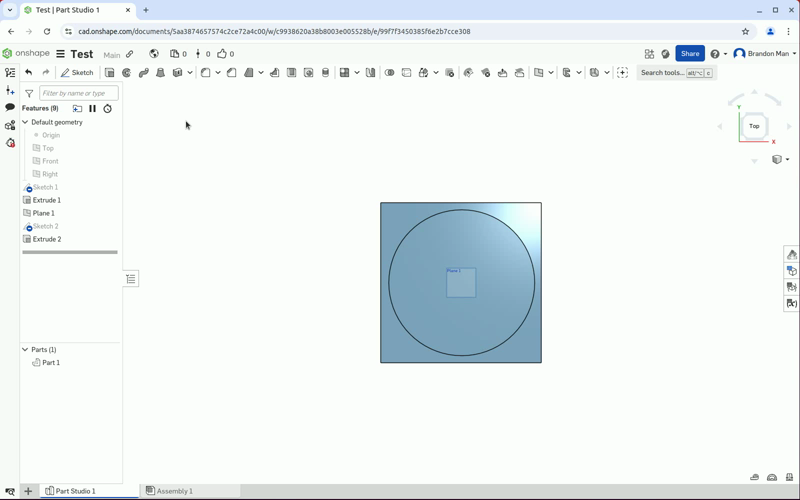
key(shift+h)
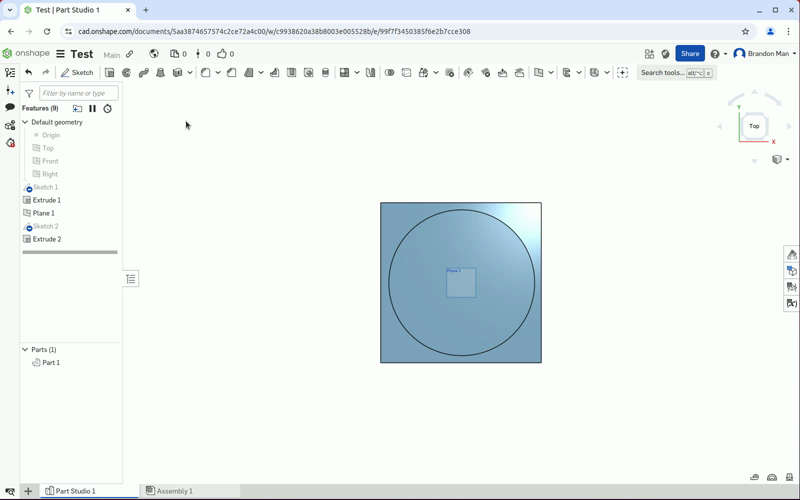
mouse_move(73, 189)
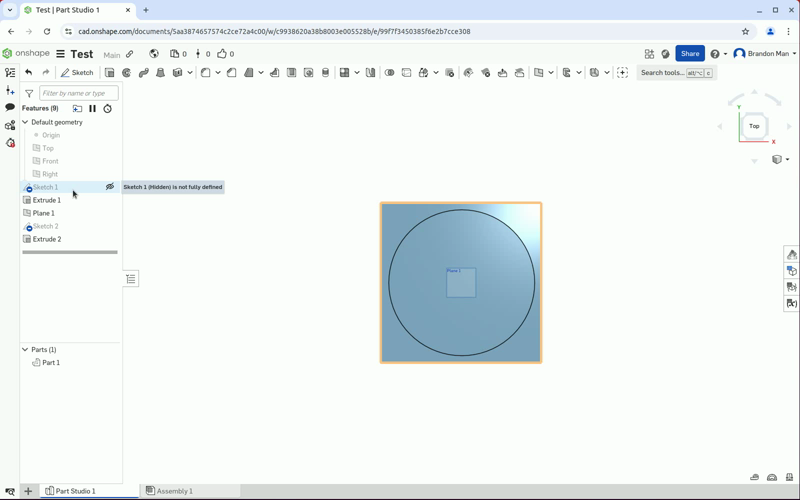
click(73, 189)
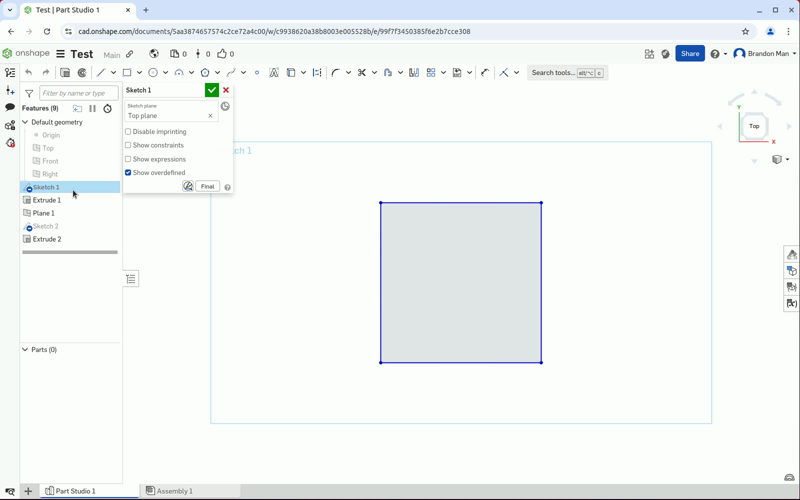
mouse_move(229, 92)
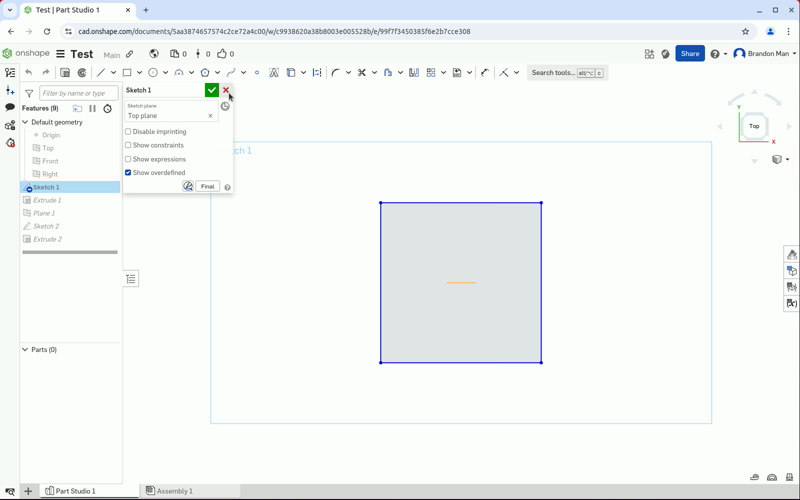
click(229, 92)
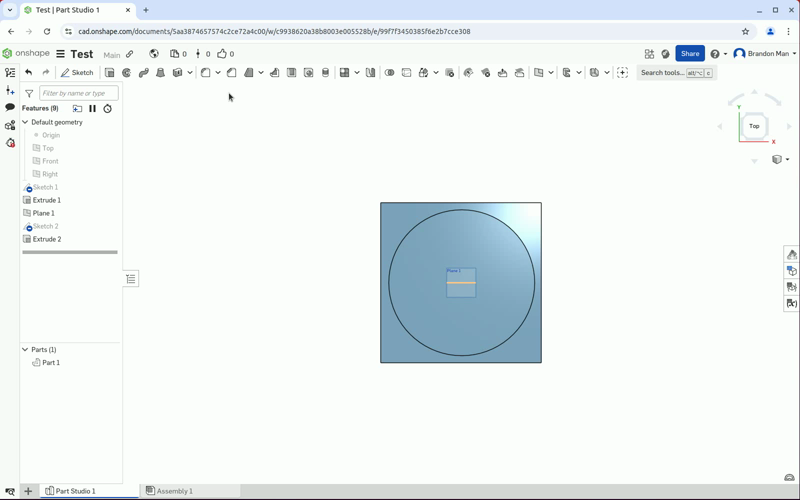
mouse_move(73, 352)
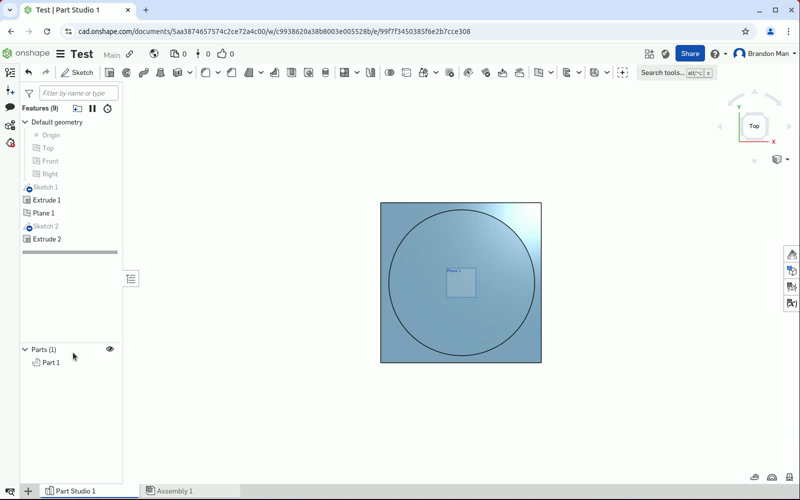
key(y)
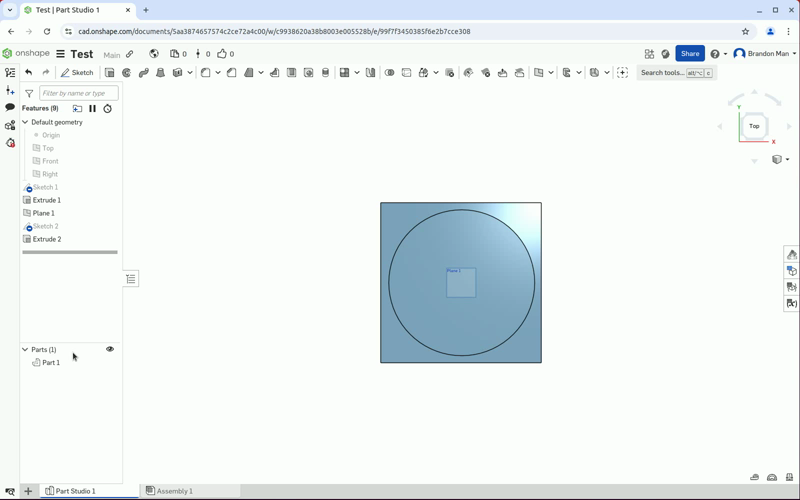
key(shift+p)
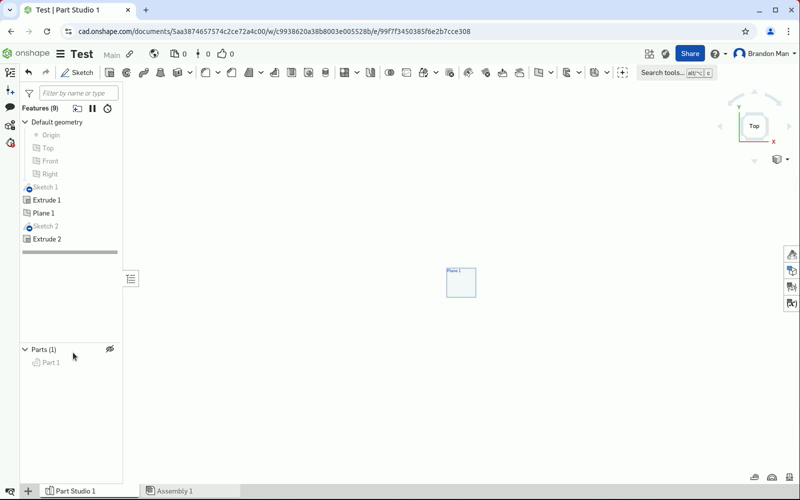
key(space)
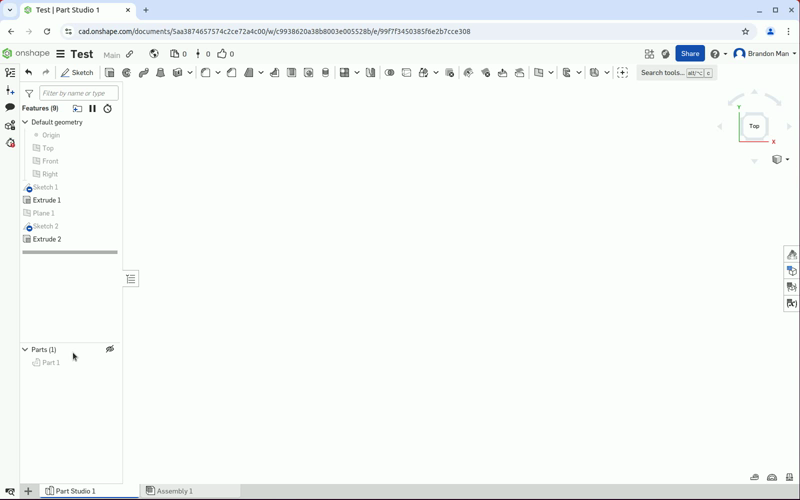
key_down(shift)
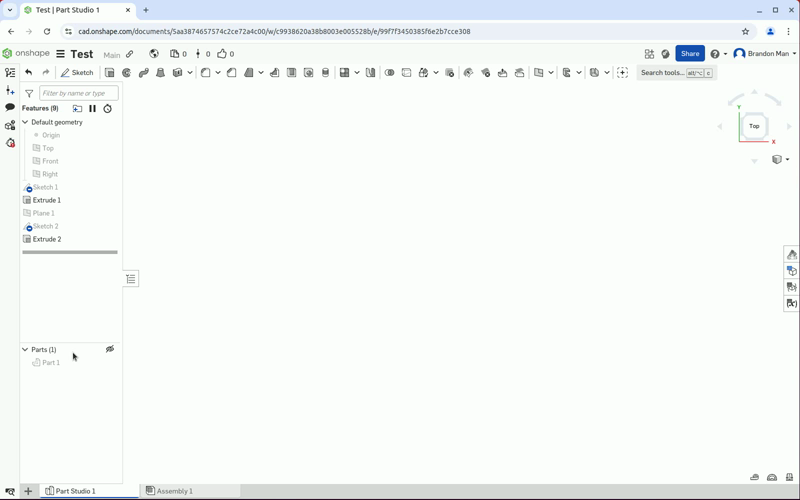
key(up)
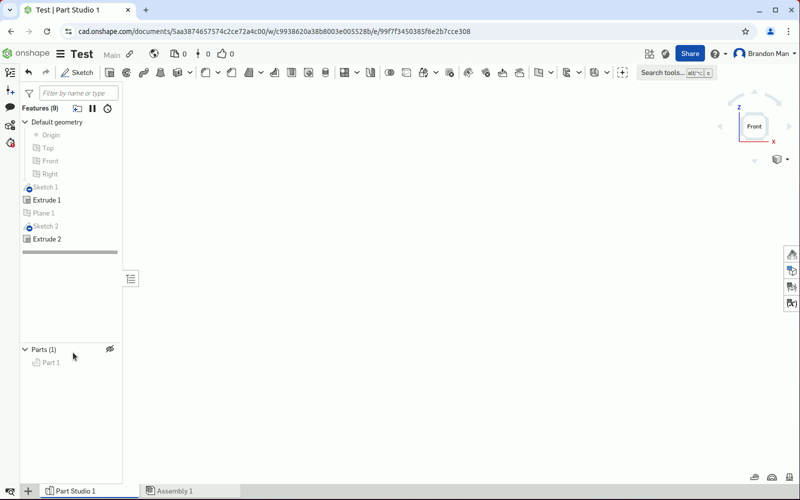
key_up(shift)
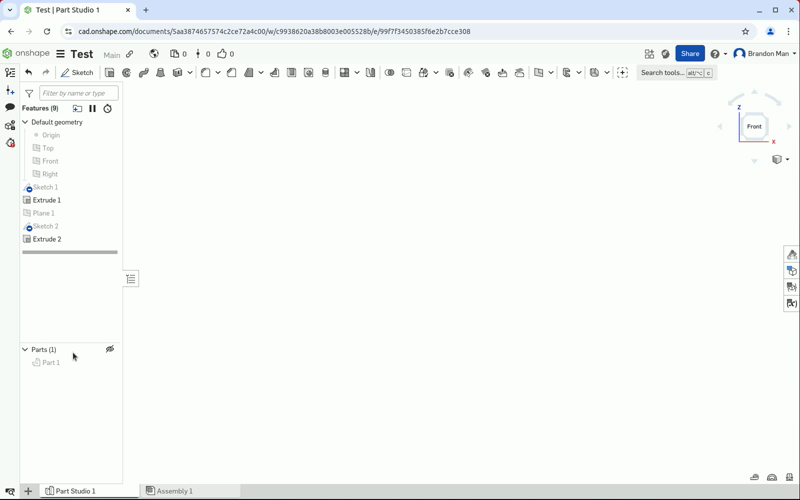
mouse_move(73, 352)
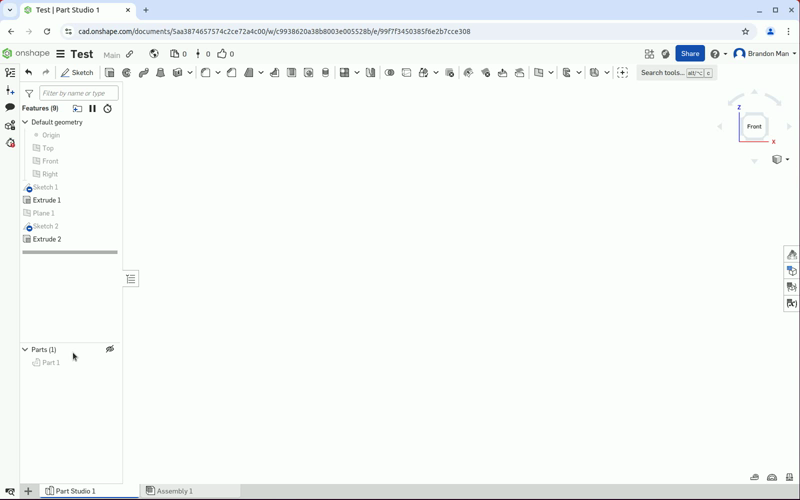
key(shift+y)
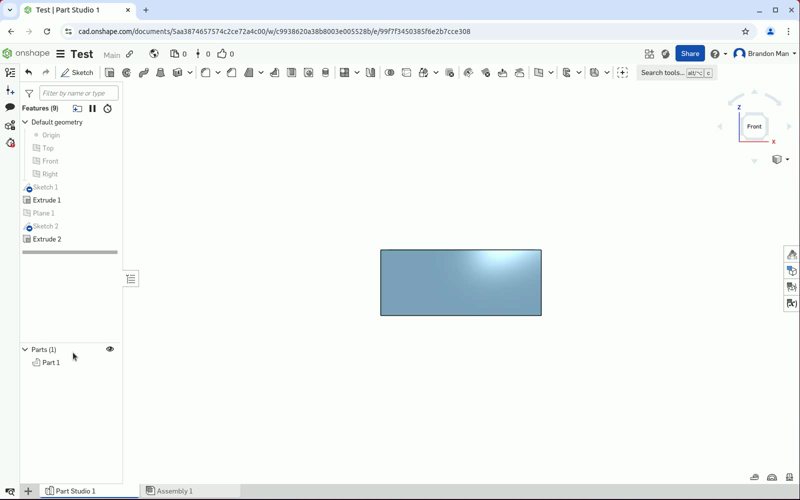
mouse_move(541, 75)
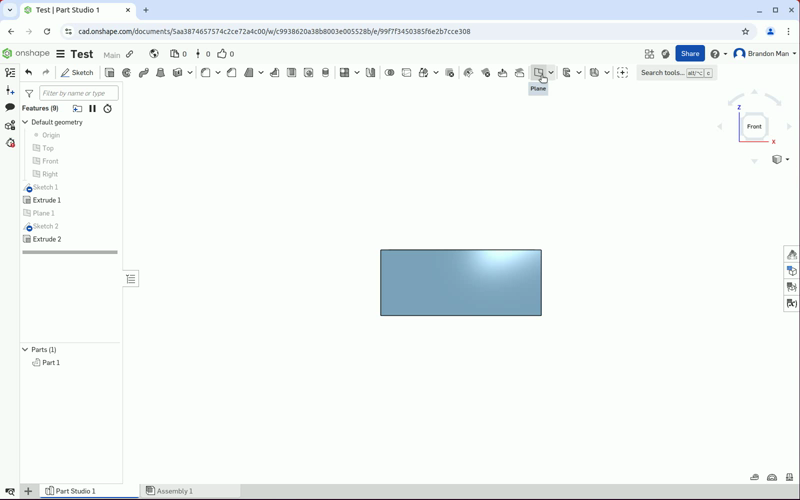
click(541, 75)
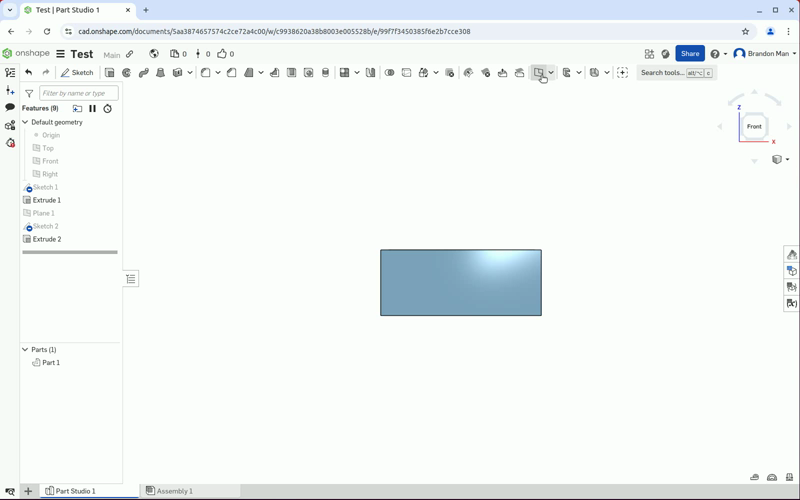
mouse_move(73, 163)
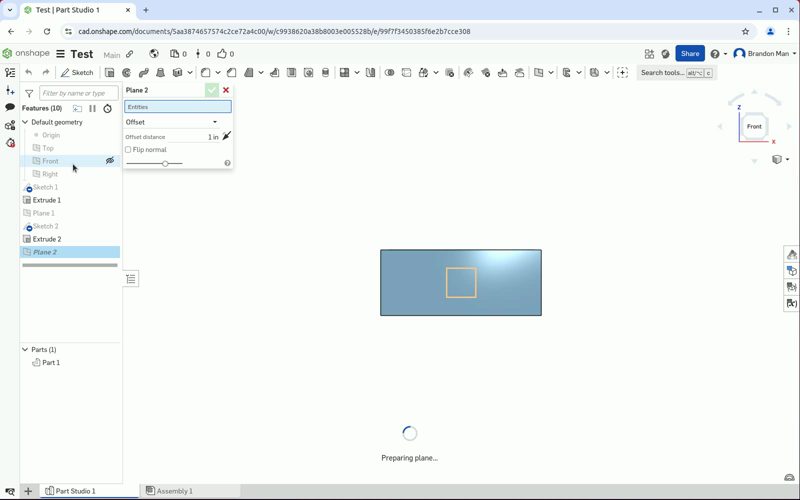
click(73, 163)
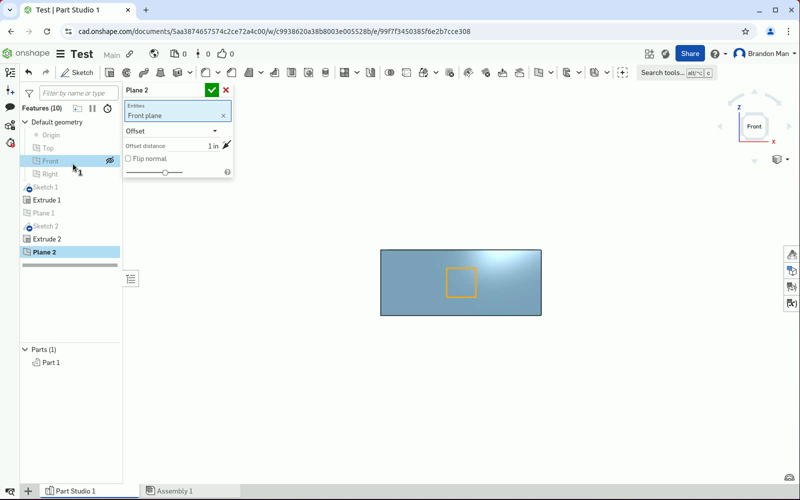
key(tab, 2)
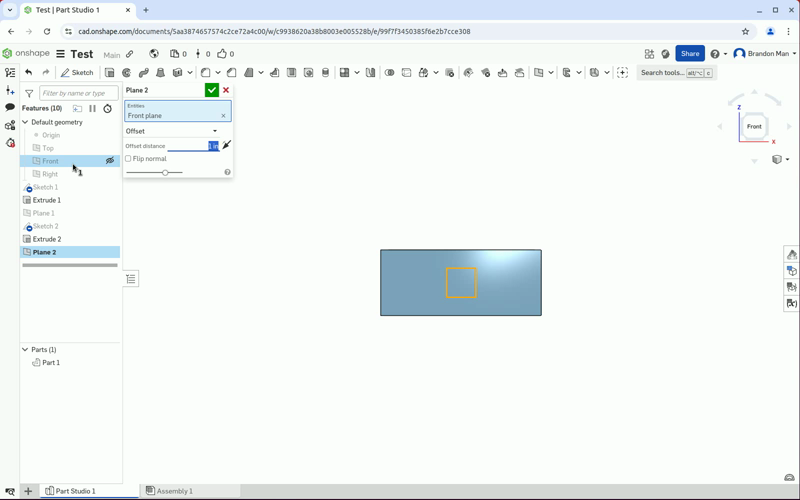
text(16.361)
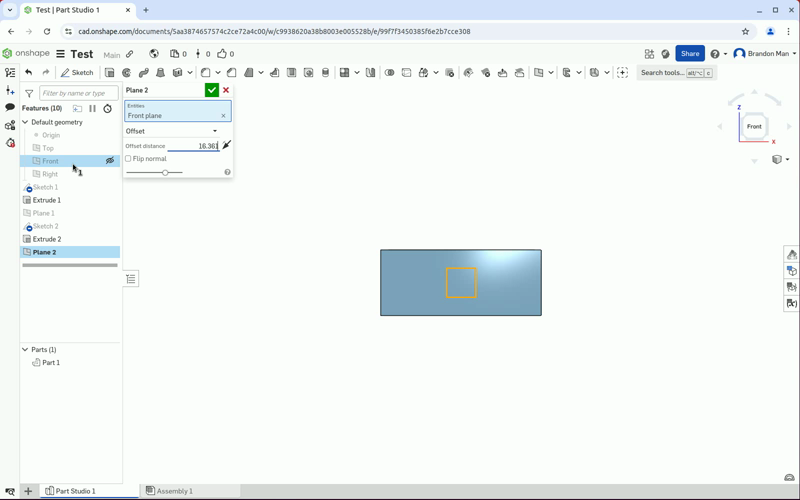
key(enter, 2)
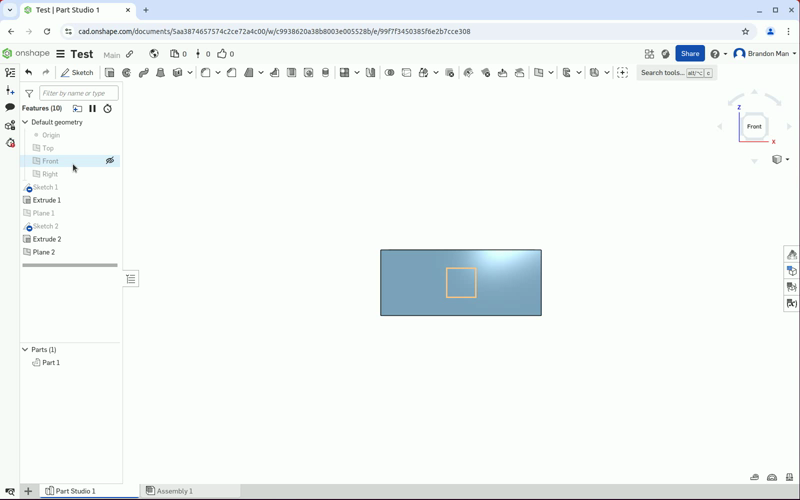
key(shift+s)
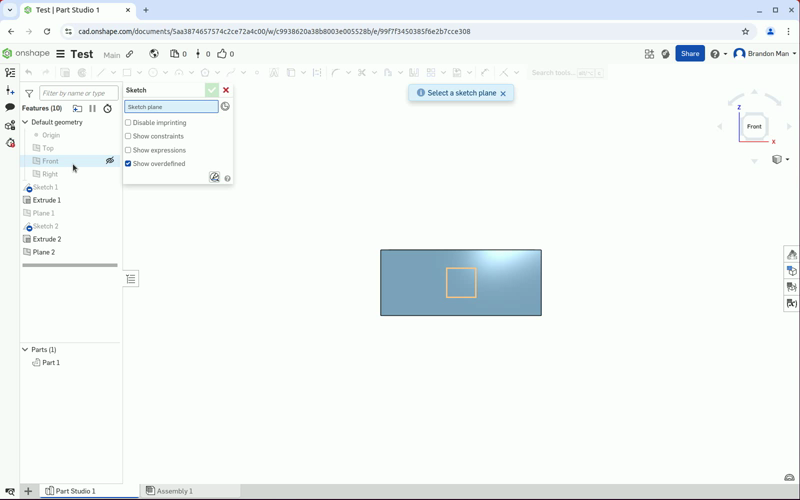
mouse_move(73, 254)
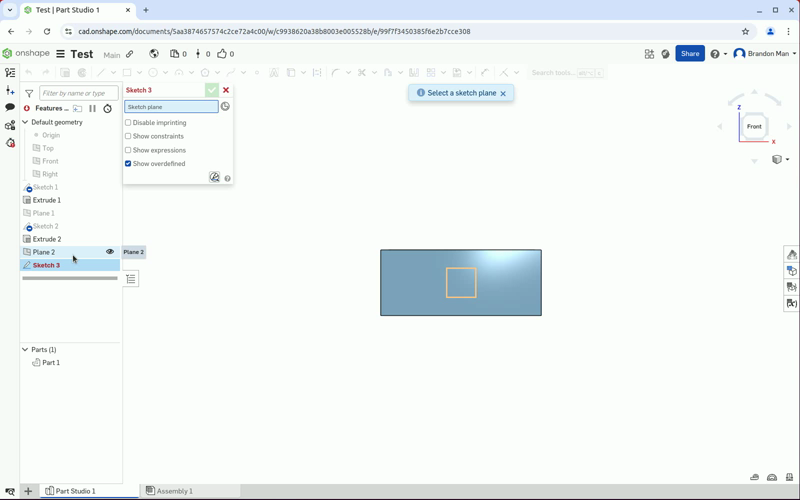
click(73, 254)
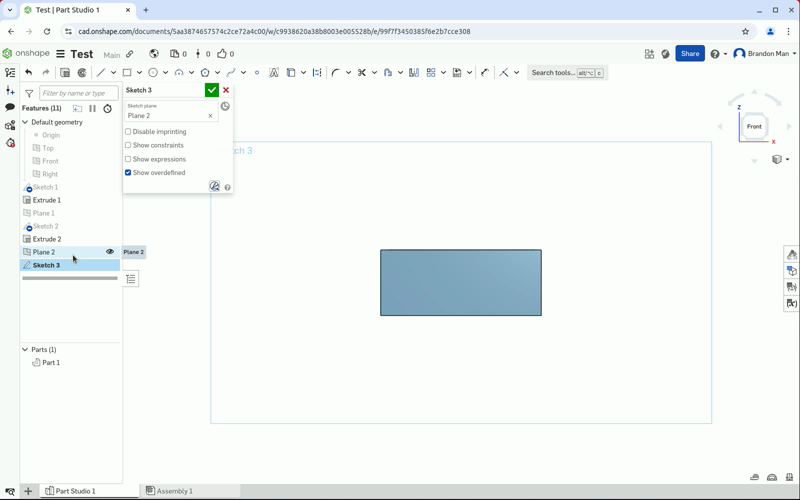
mouse_move(73, 352)
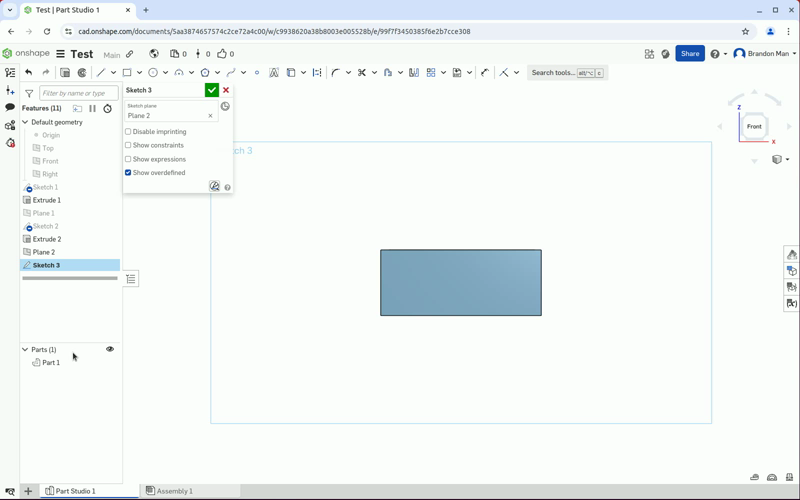
key(y)
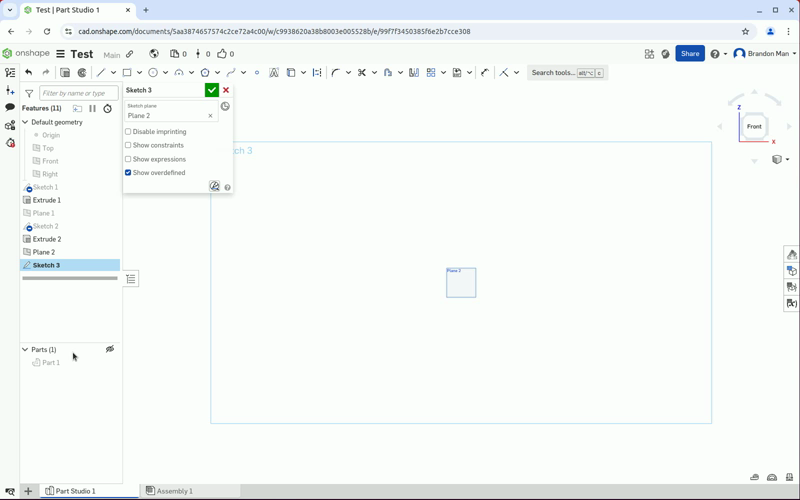
key(l)
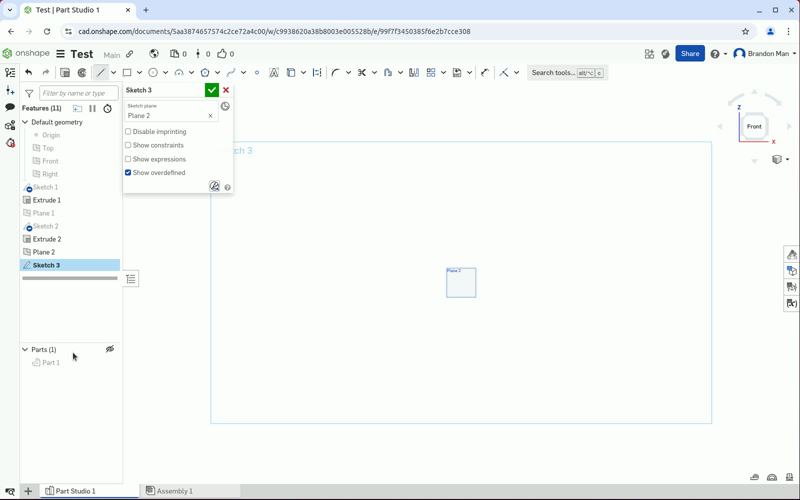
key_down(shift)
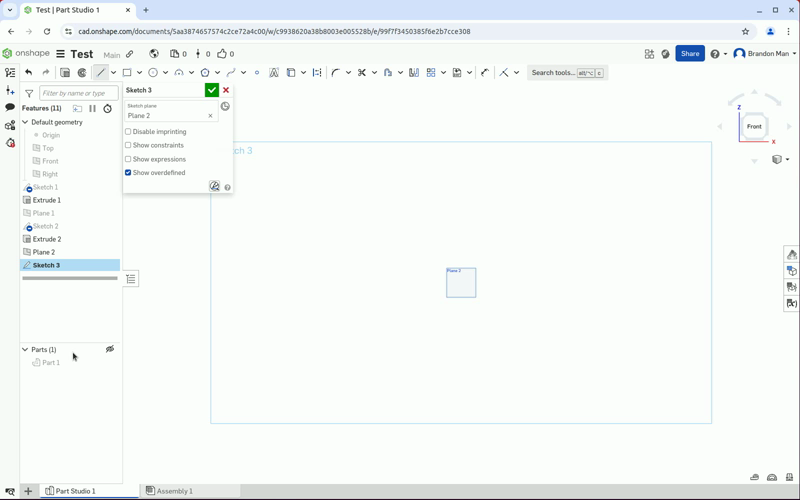
mouse_move(450, 309)
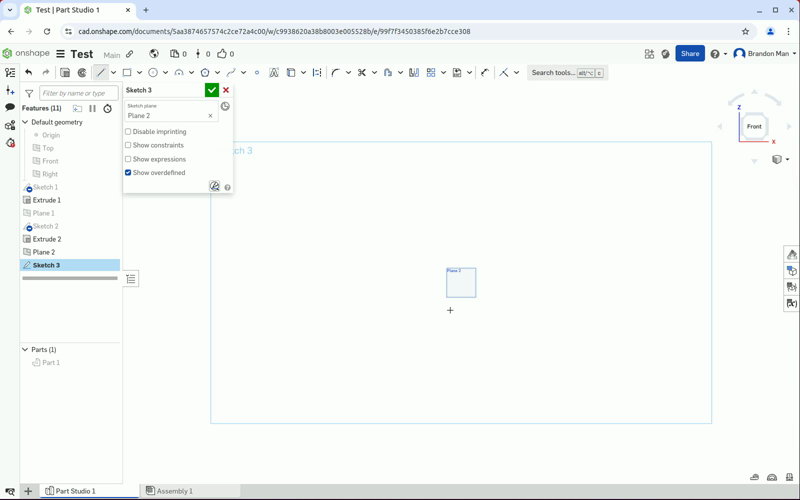
click(450, 309)
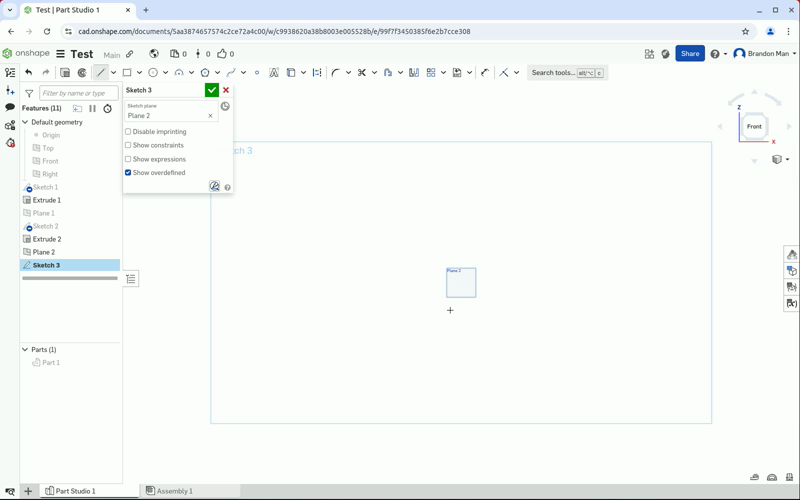
key_up(shift)
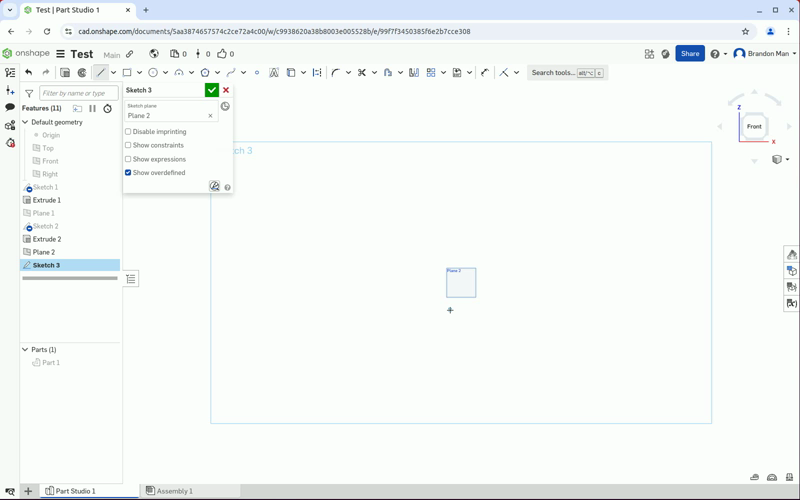
key_down(shift)
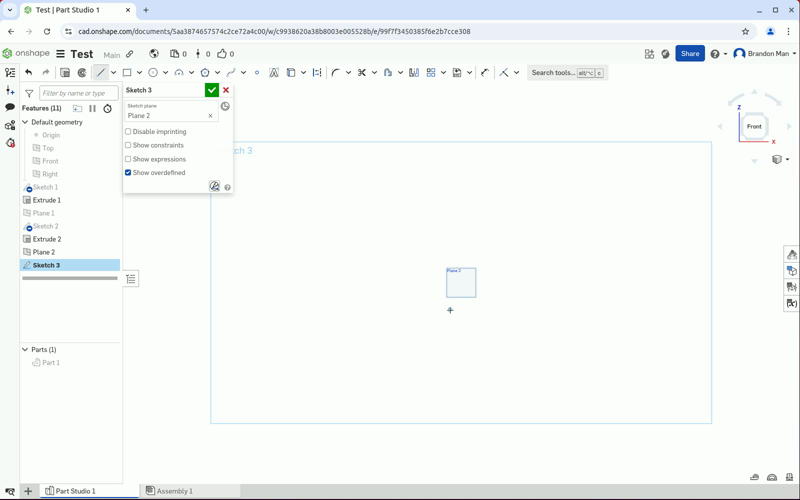
mouse_move(480, 309)
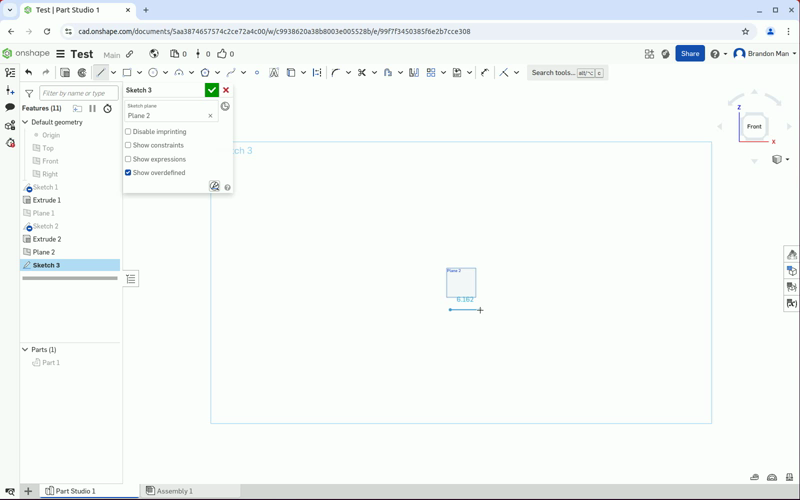
mouse_move(472, 309)
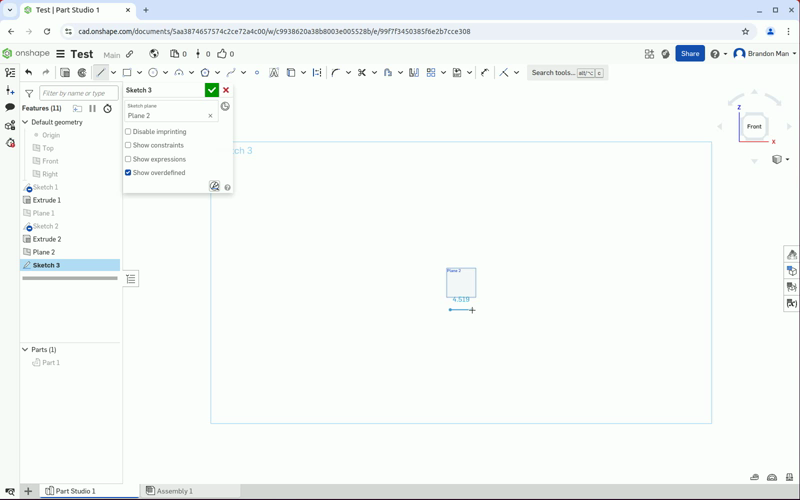
click(472, 309)
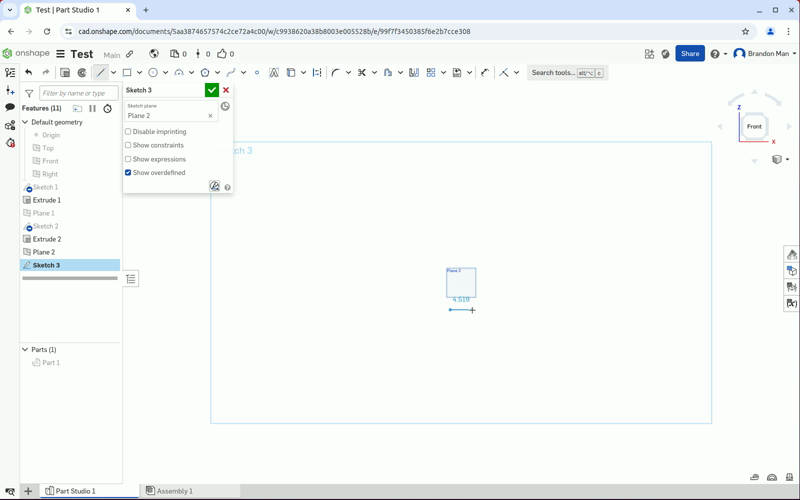
key_up(shift)
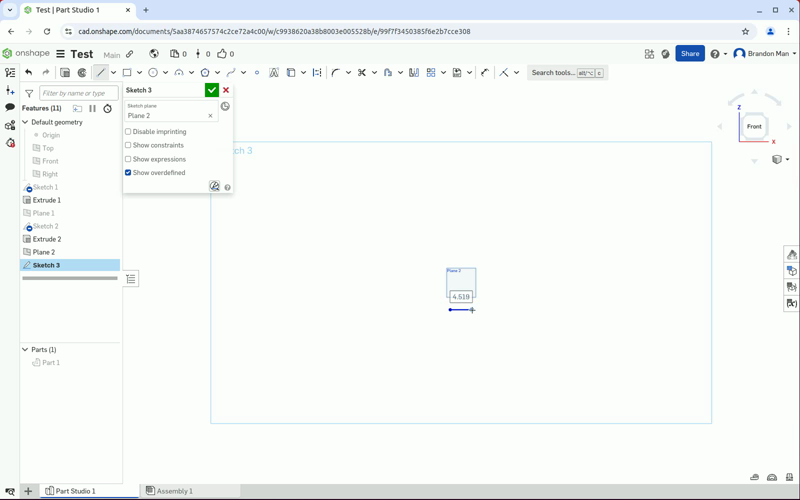
key_down(shift)
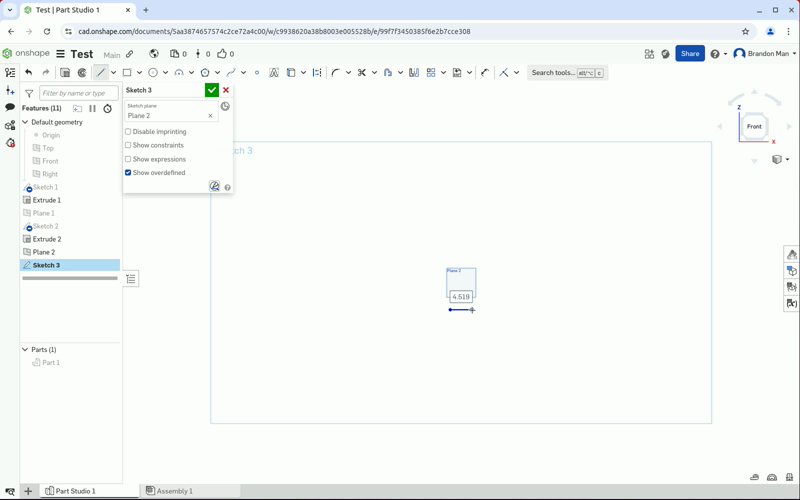
mouse_move(472, 249)
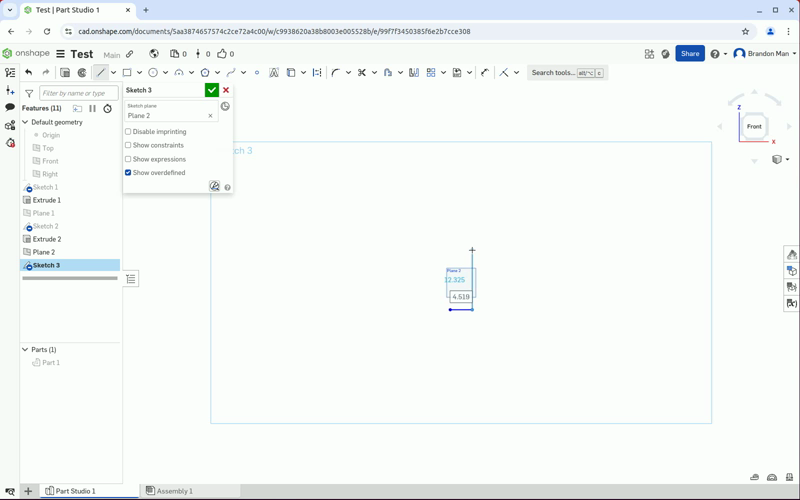
click(472, 249)
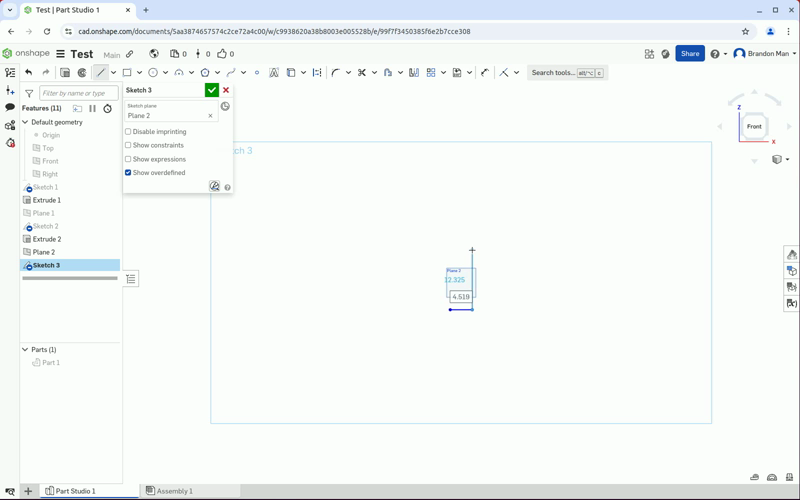
key_up(shift)
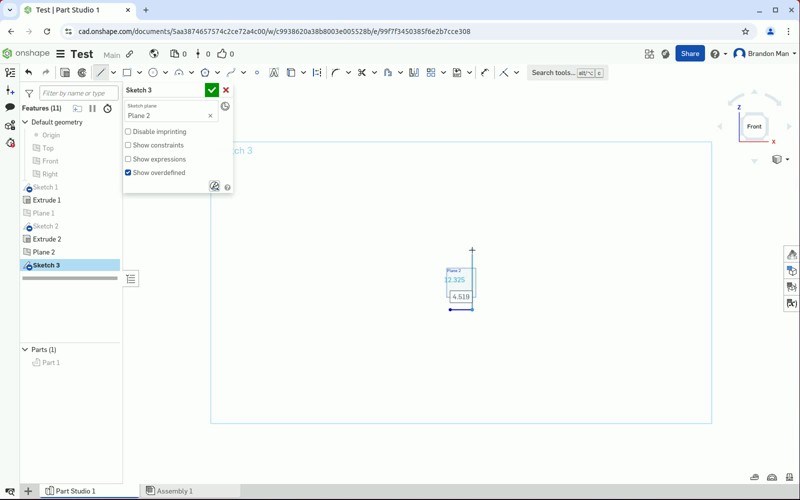
key_down(shift)
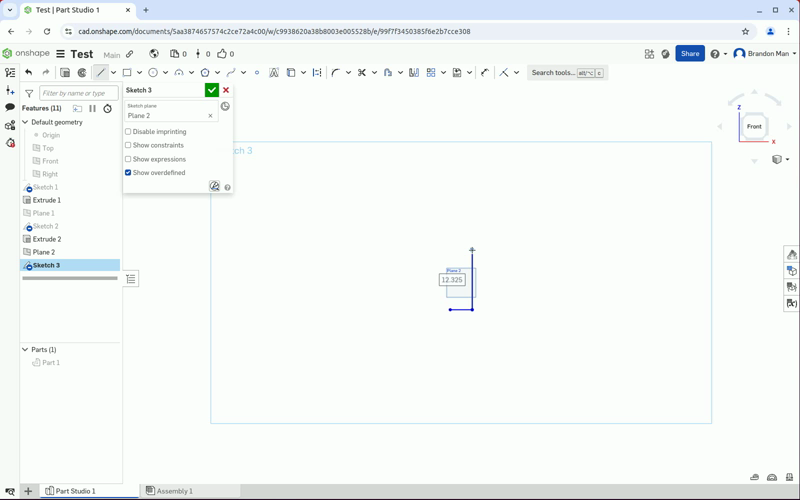
mouse_move(502, 249)
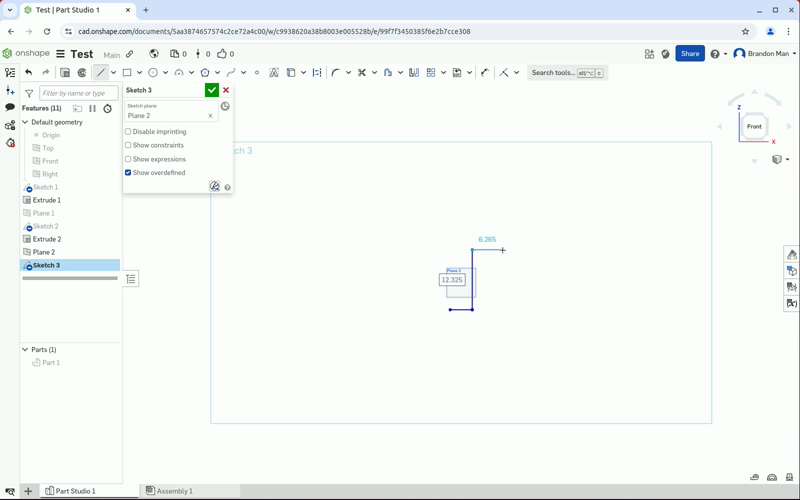
mouse_move(450, 249)
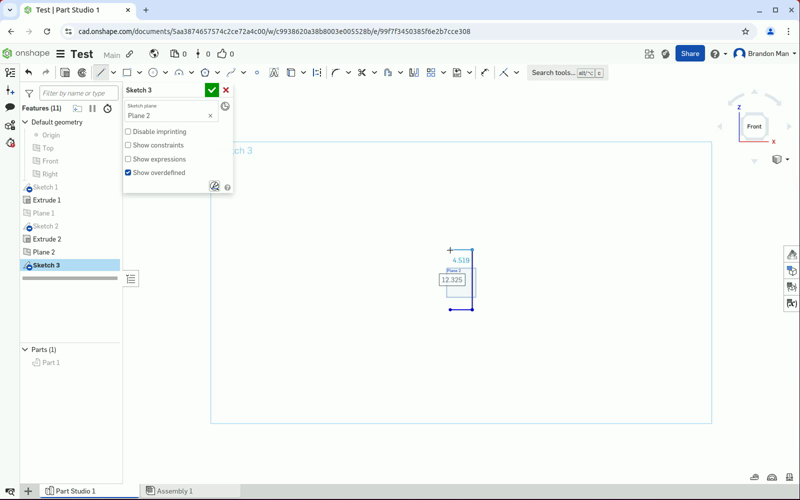
click(450, 249)
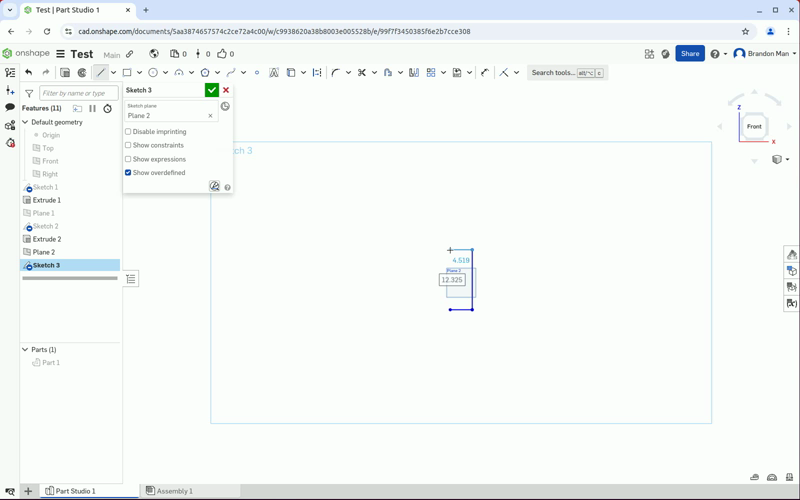
key_up(shift)
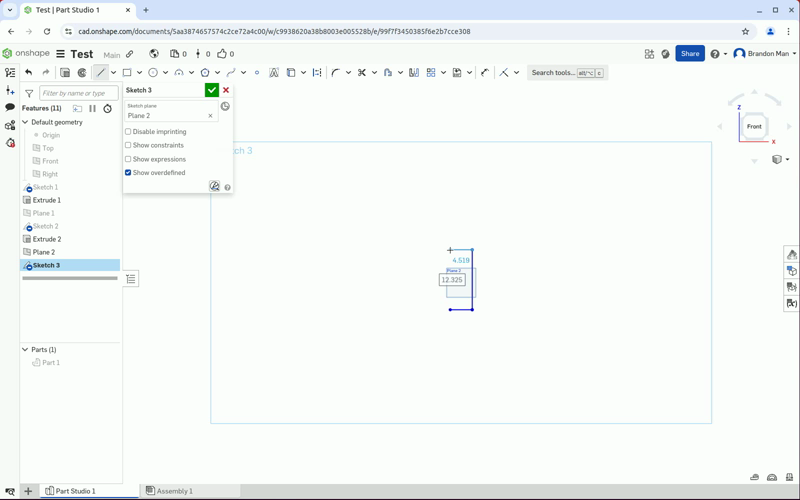
key_down(shift)
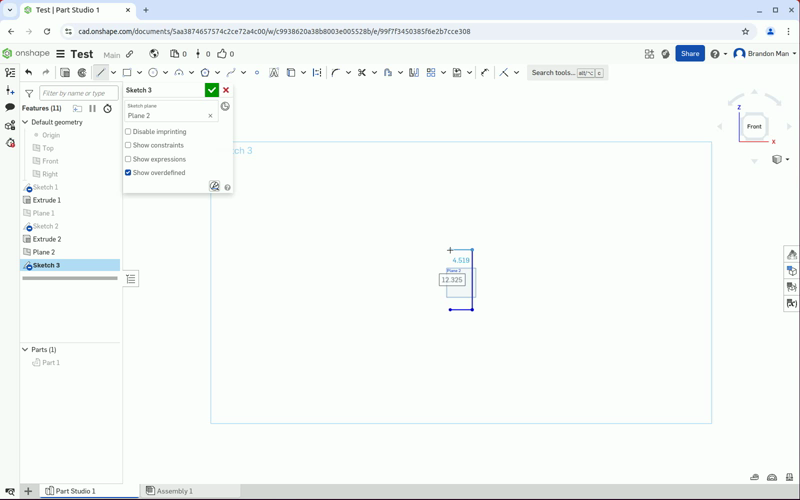
mouse_move(450, 309)
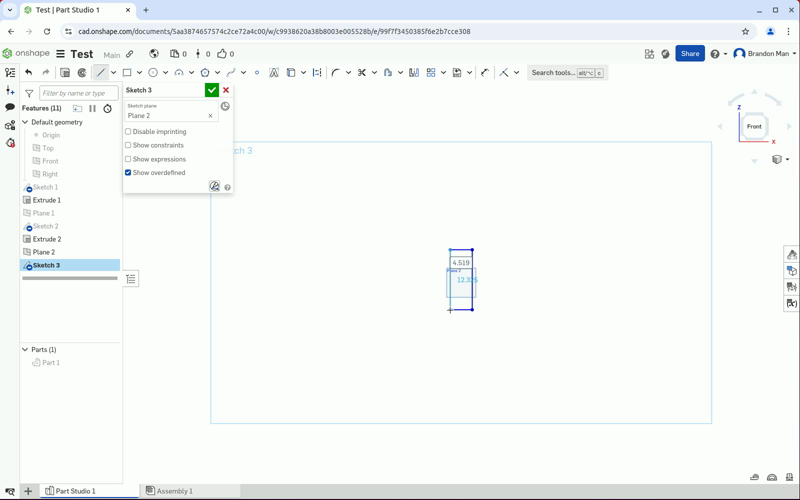
key_up(shift)
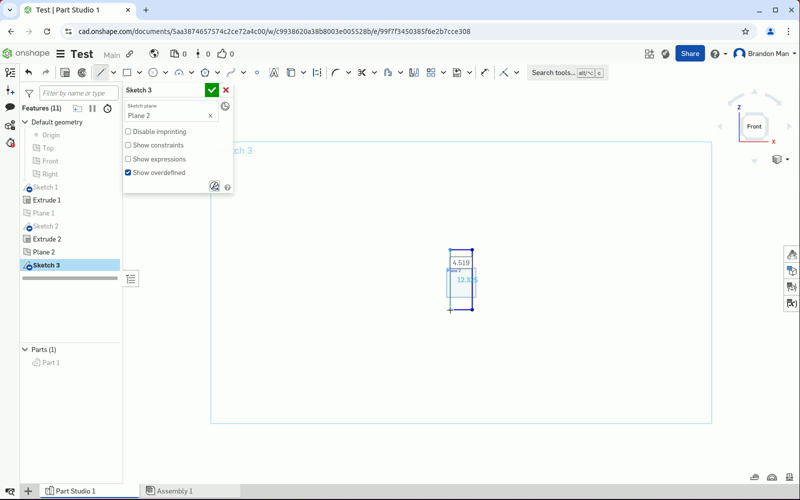
click(450, 309)
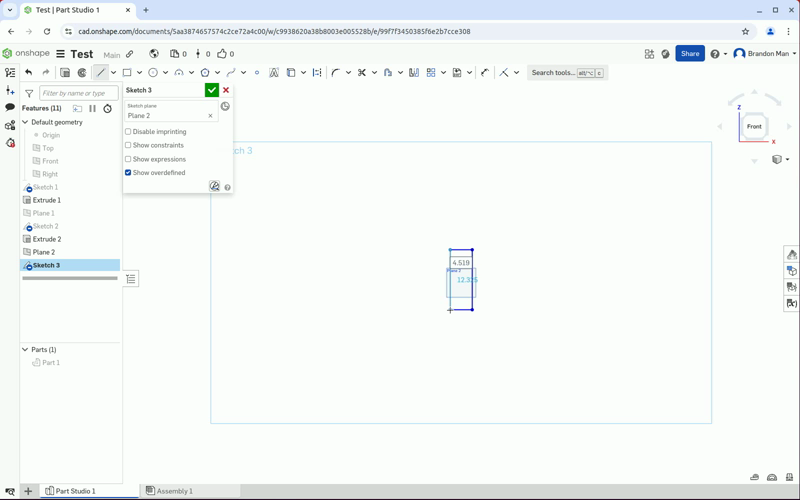
key(esc)
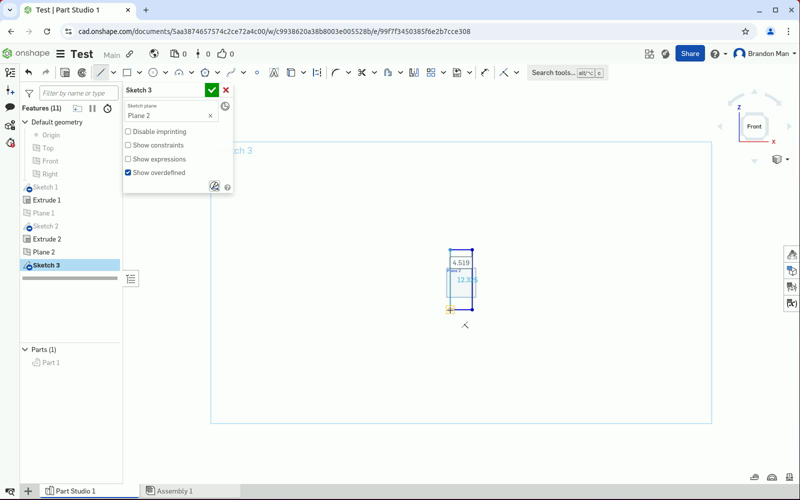
mouse_move(452, 267)
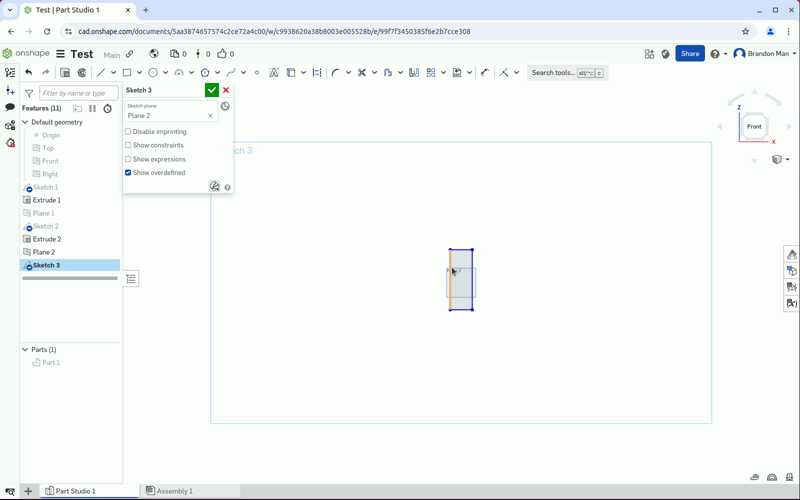
scroll(6)
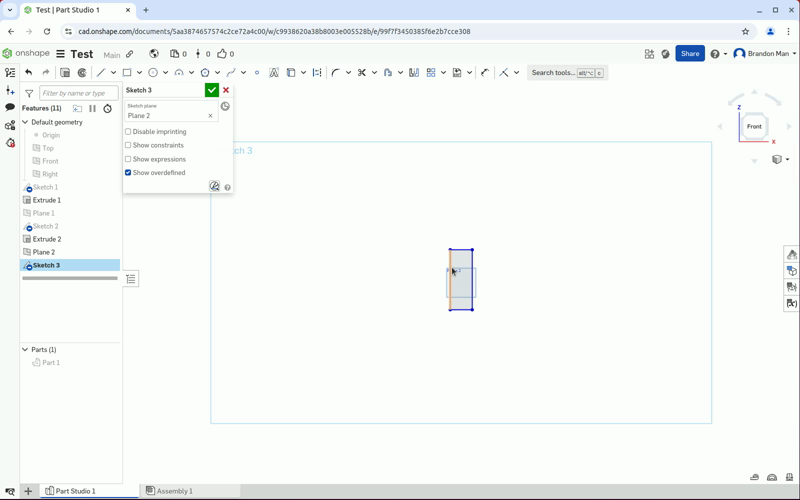
scroll(6)
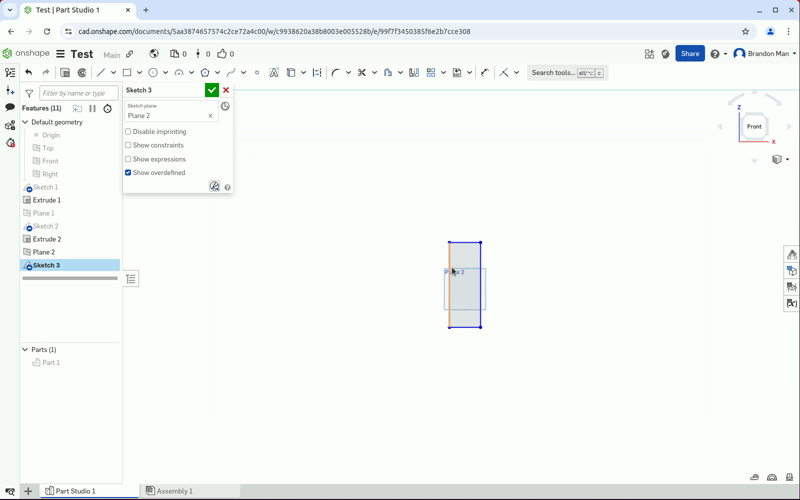
scroll(6)
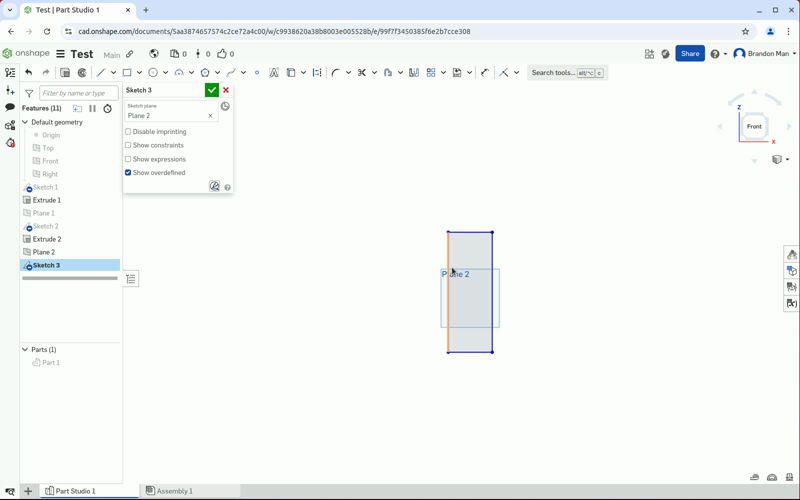
scroll(6)
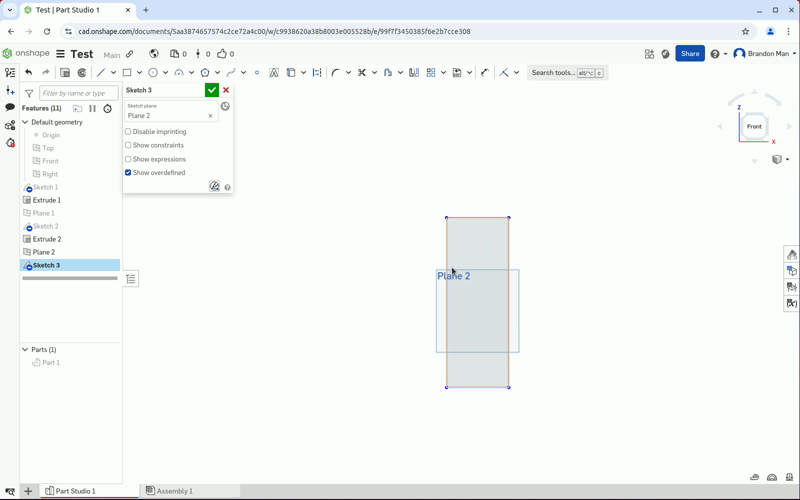
scroll(6)
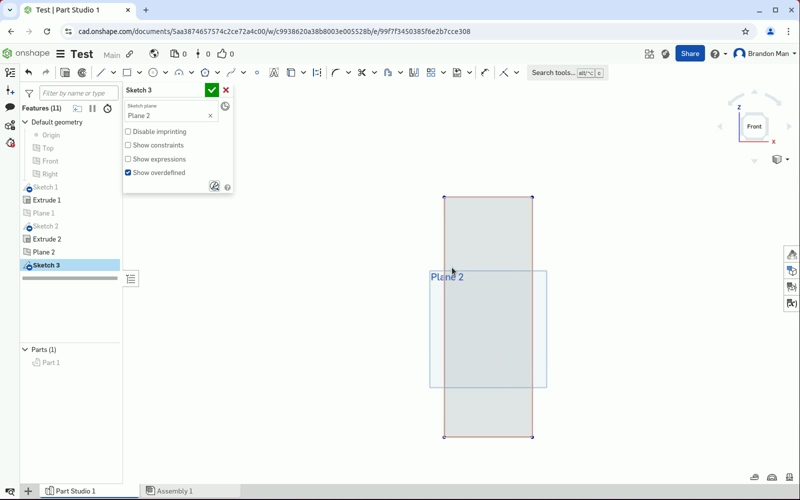
scroll(6)
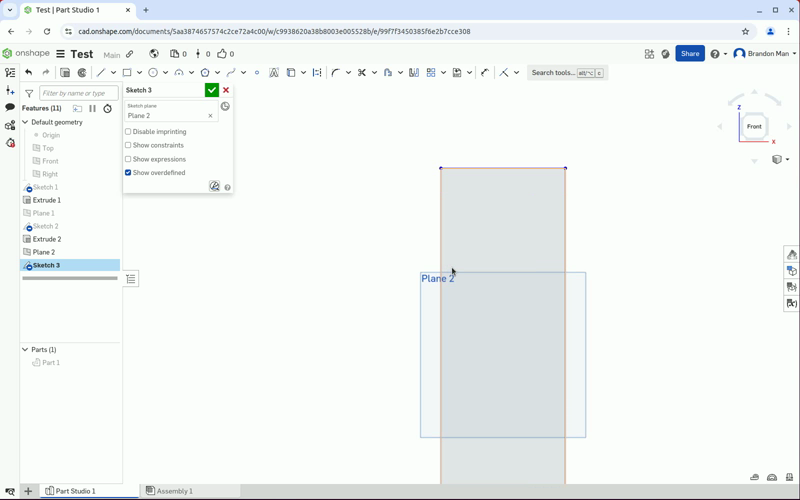
scroll(6)
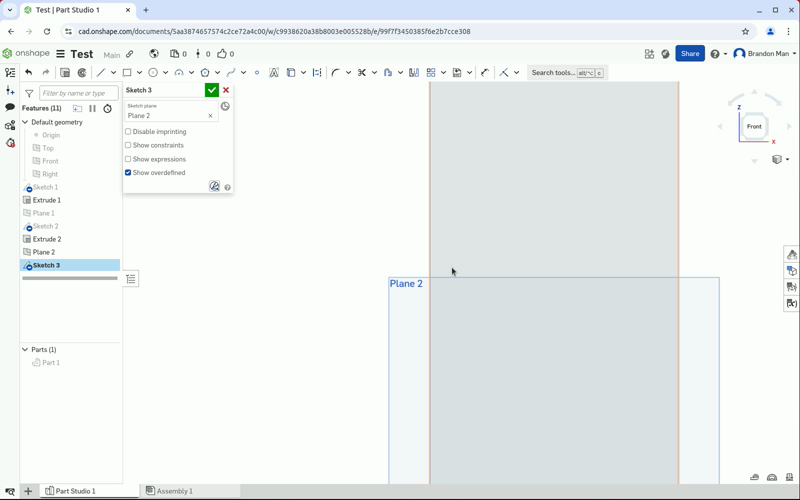
click(452, 267)
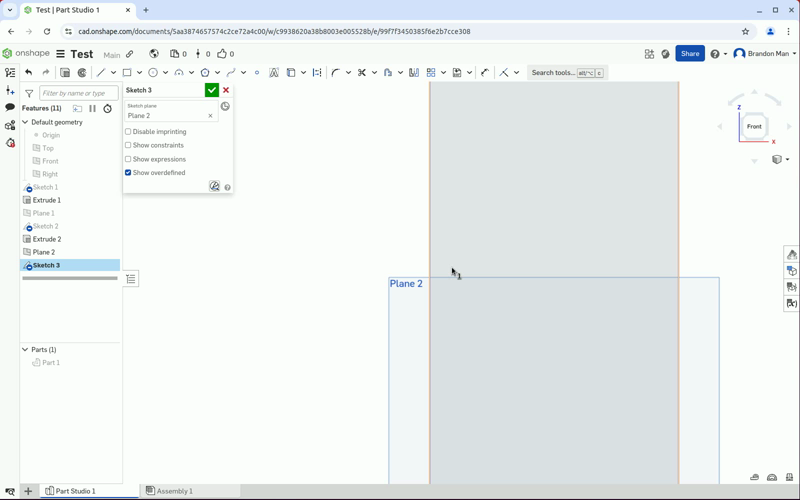
scroll(-6)
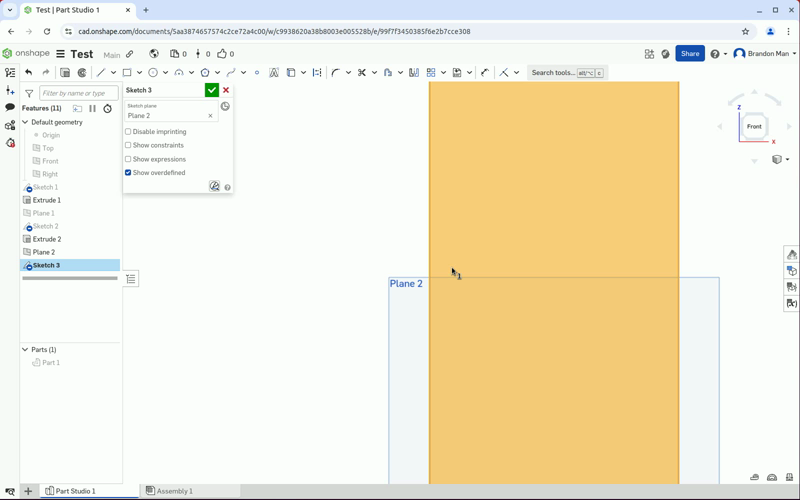
scroll(-6)
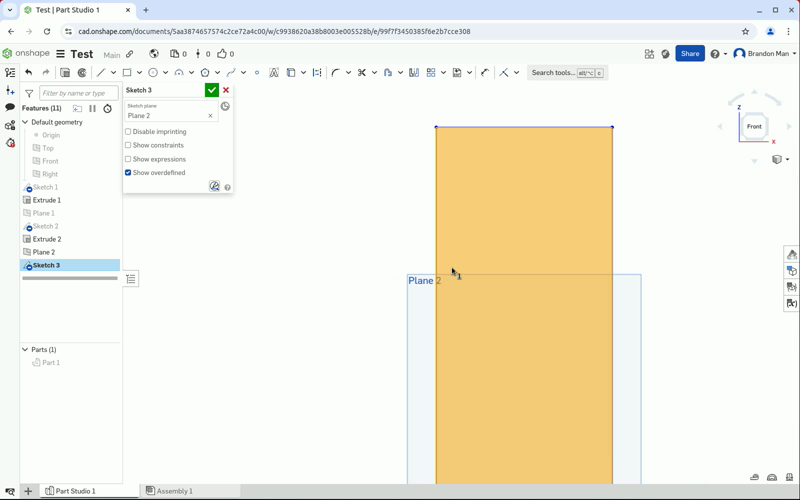
scroll(-6)
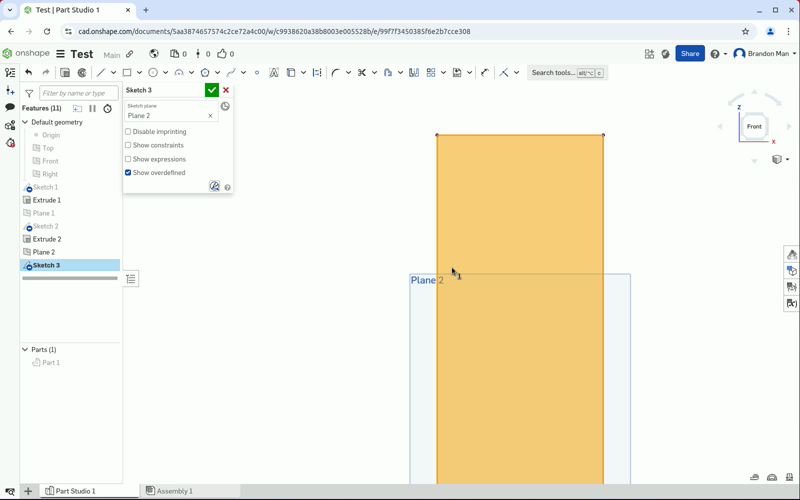
scroll(-6)
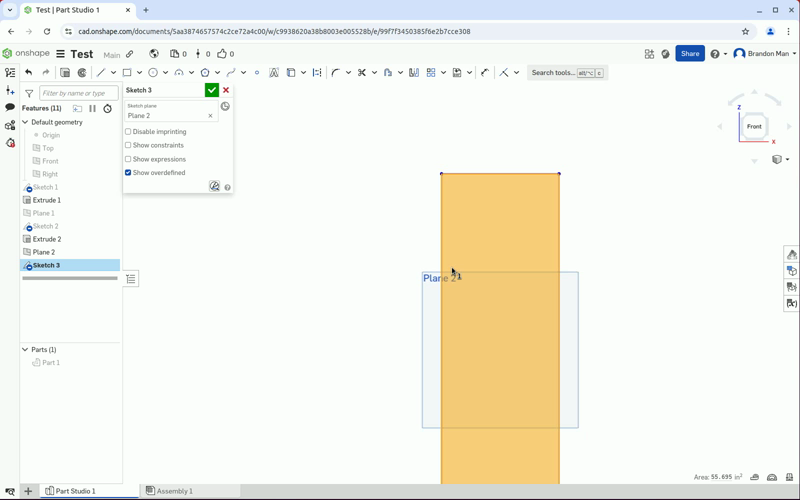
scroll(-6)
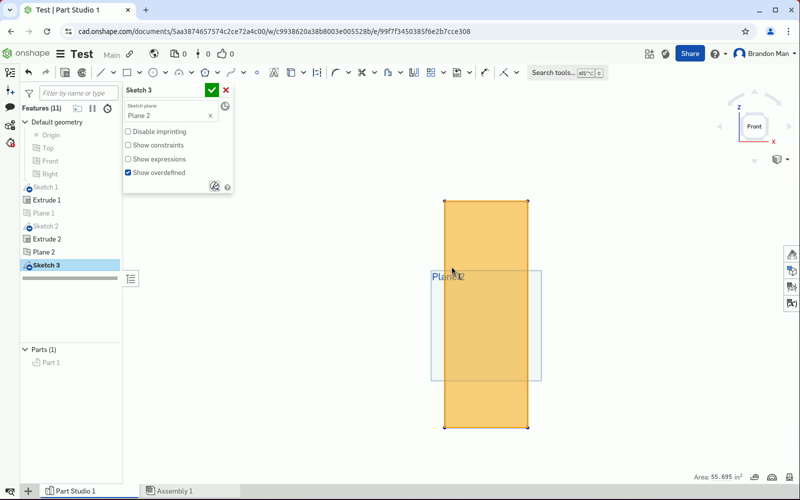
scroll(-6)
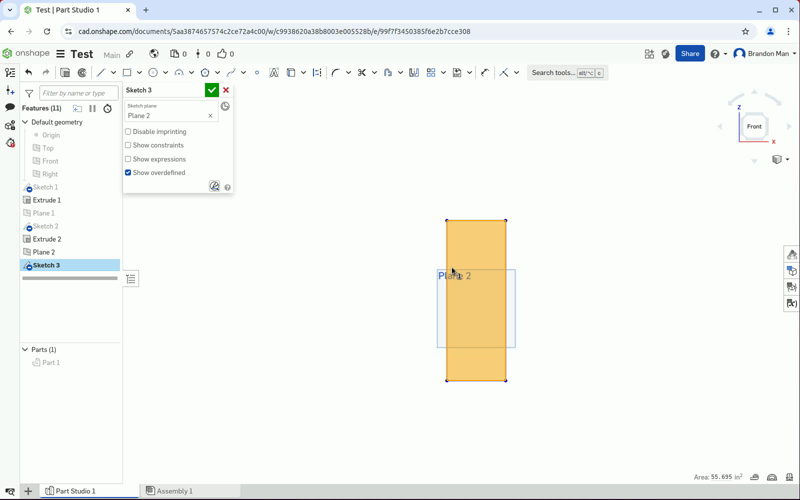
scroll(-6)
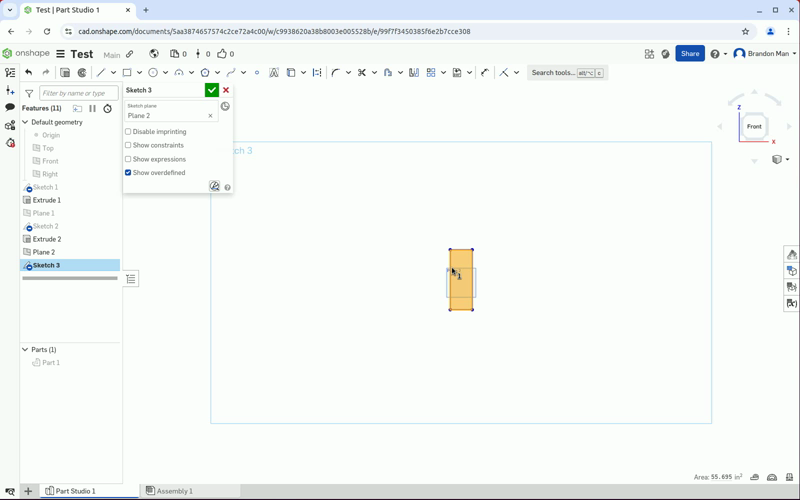
mouse_move(73, 352)
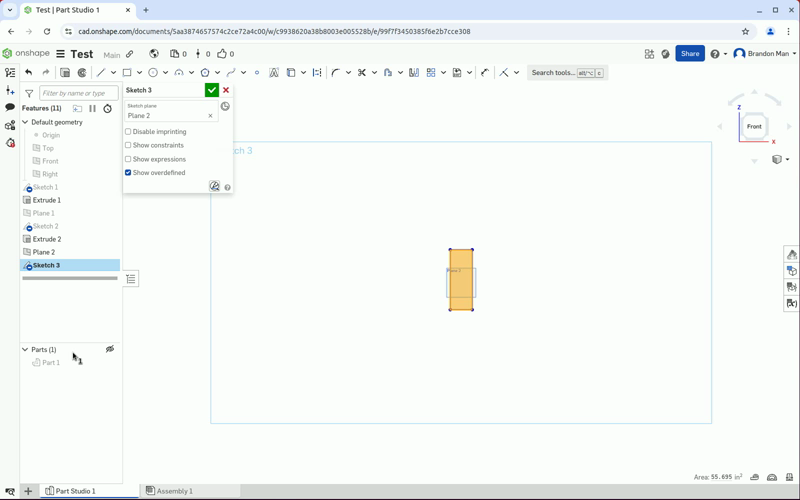
key(shift+y)
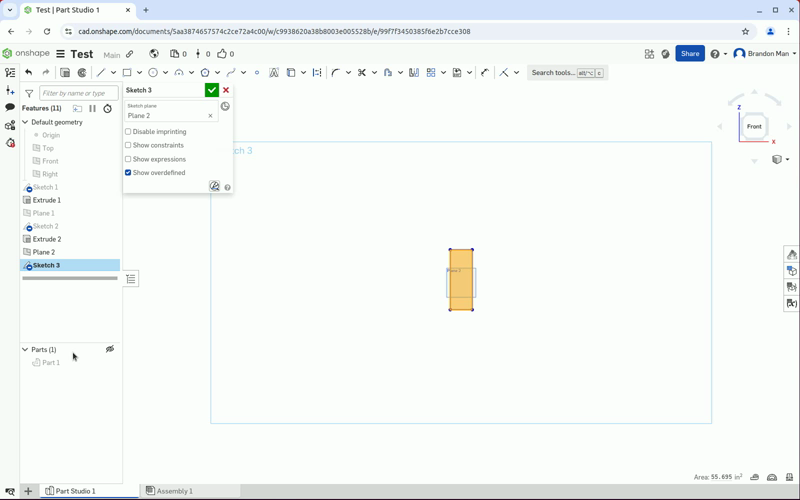
key(shift+e)
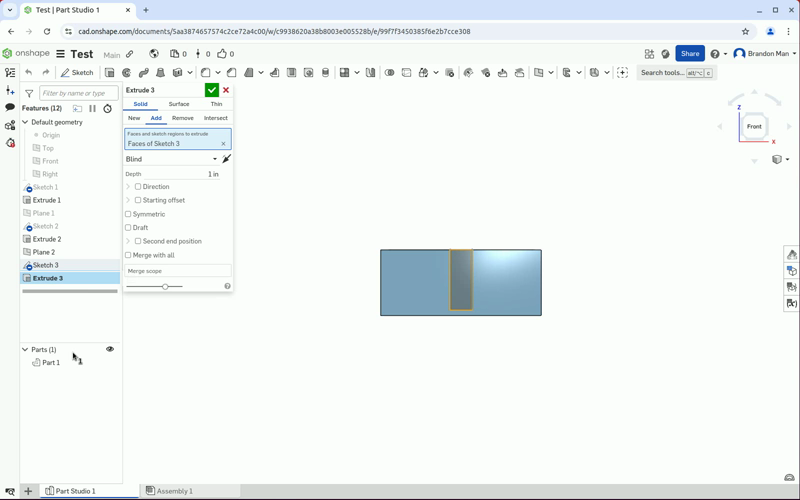
mouse_move(143, 106)
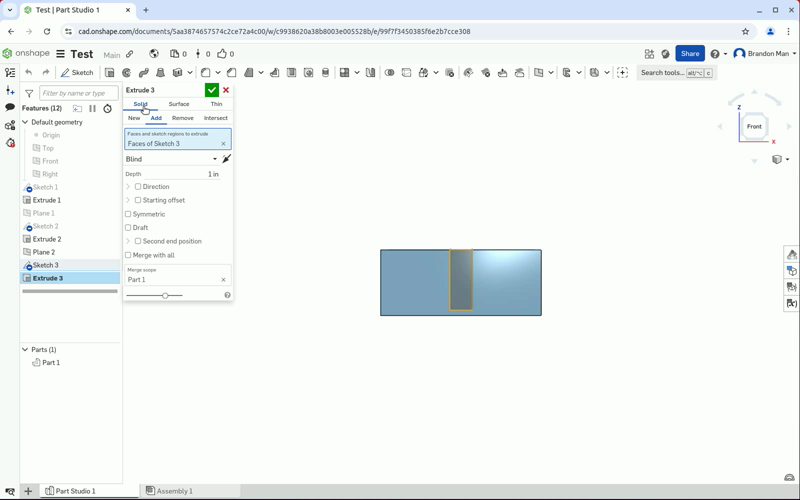
click(143, 106)
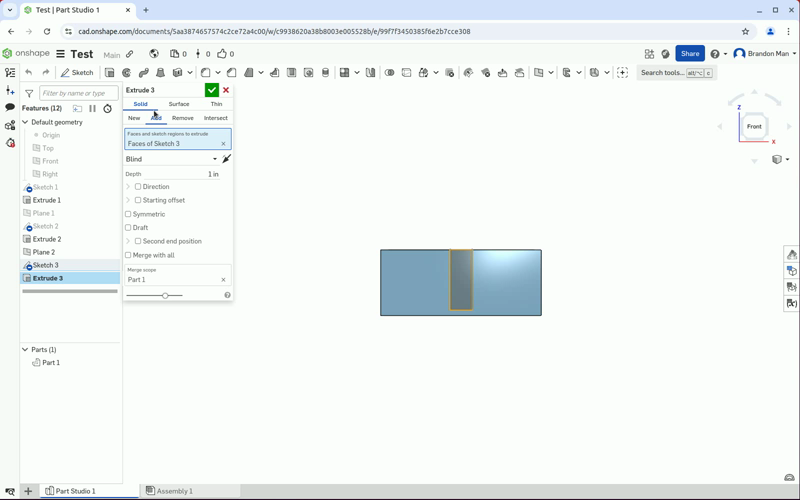
mouse_move(186, 120)
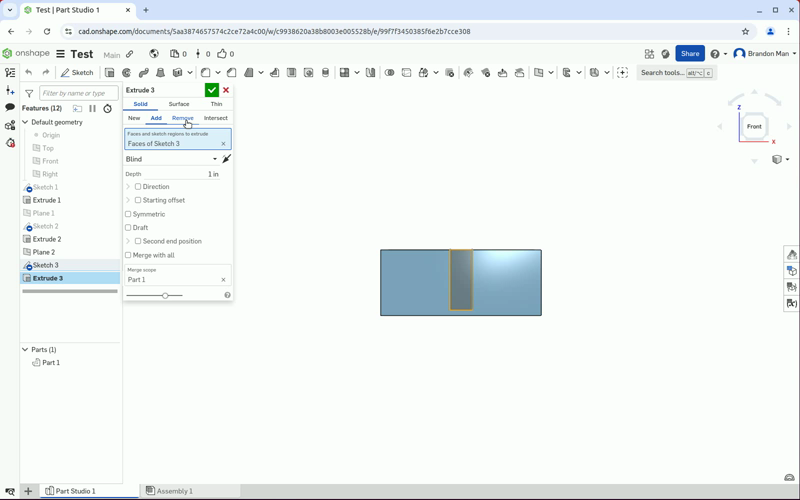
click(186, 120)
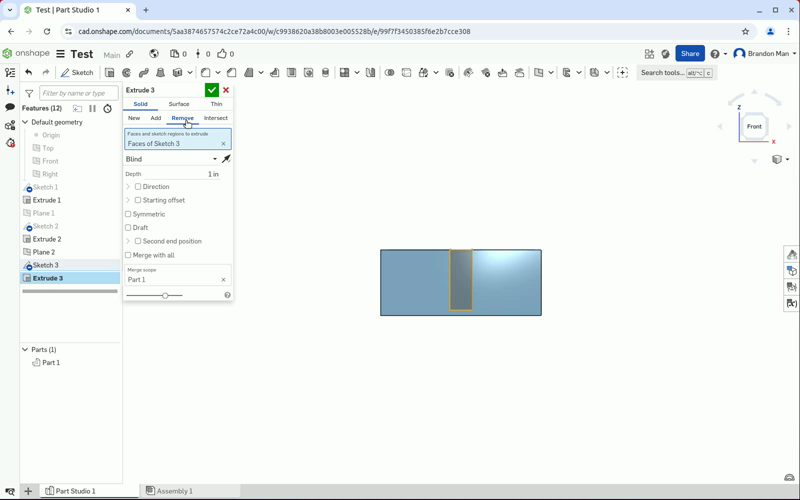
key(tab, 4)
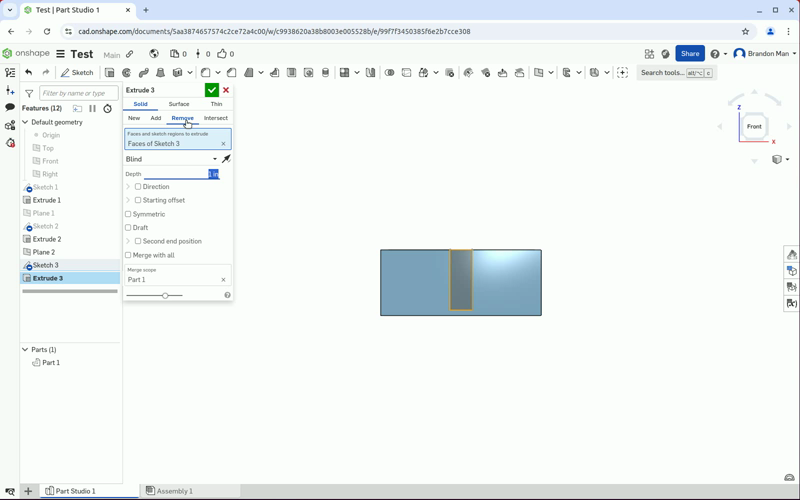
text(30.811)
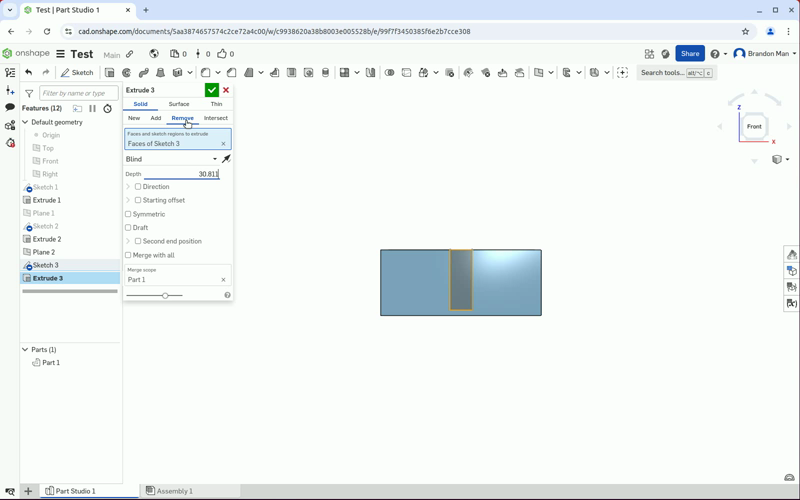
key(tab, 6)
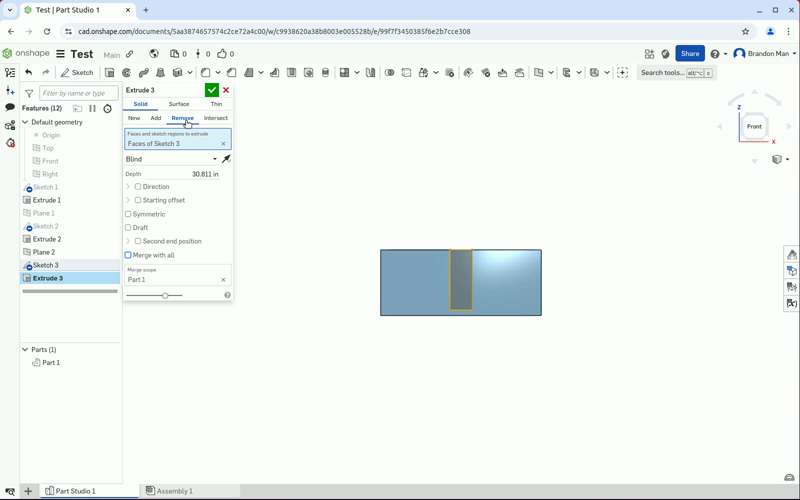
key(space)
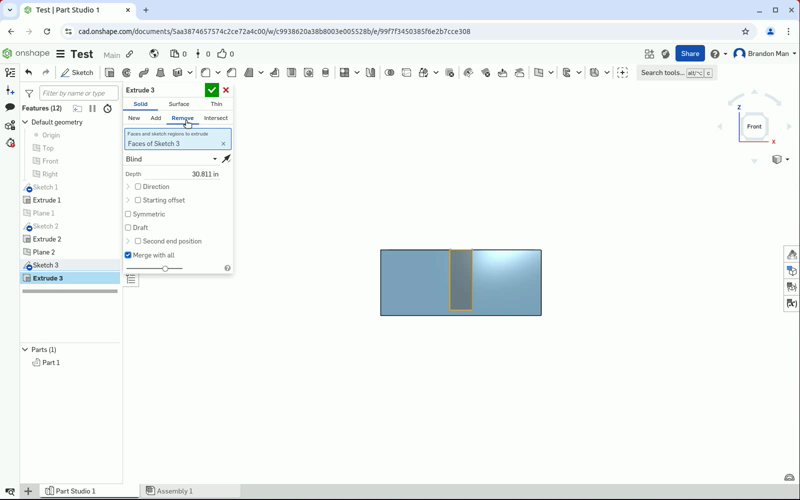
key(enter)
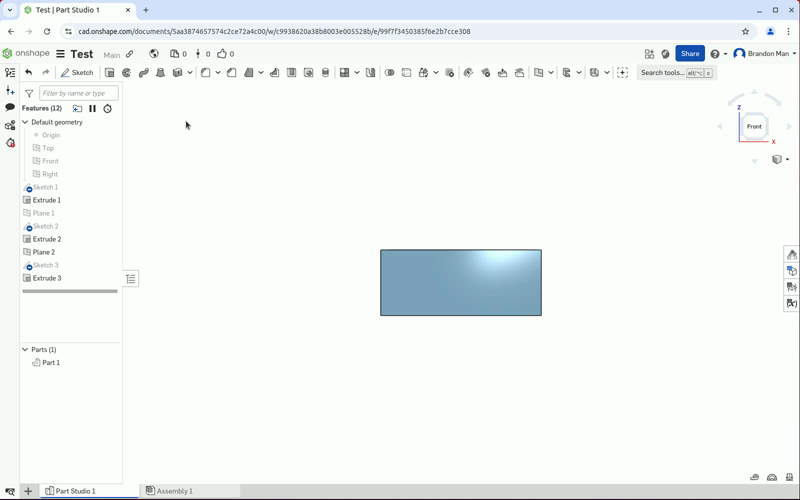
key(shift+h)
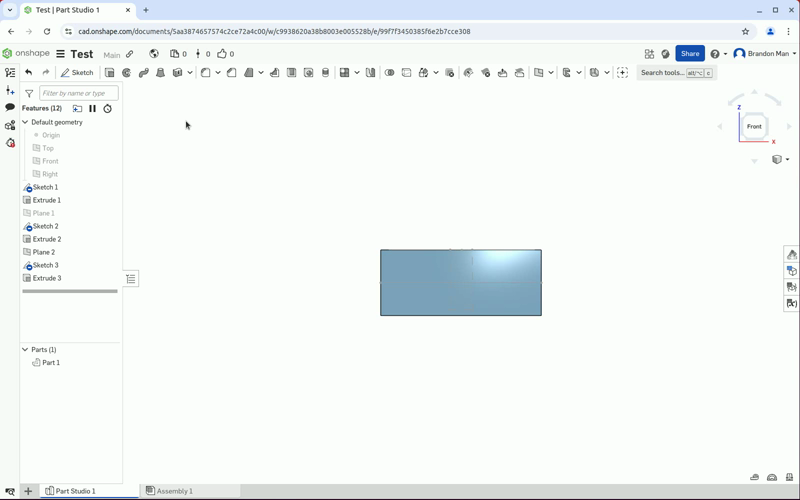
key(shift+h)
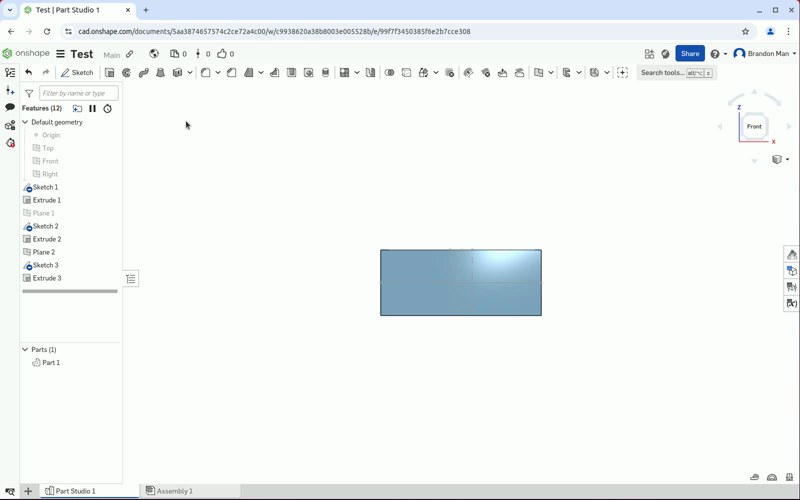
key(shift+7)
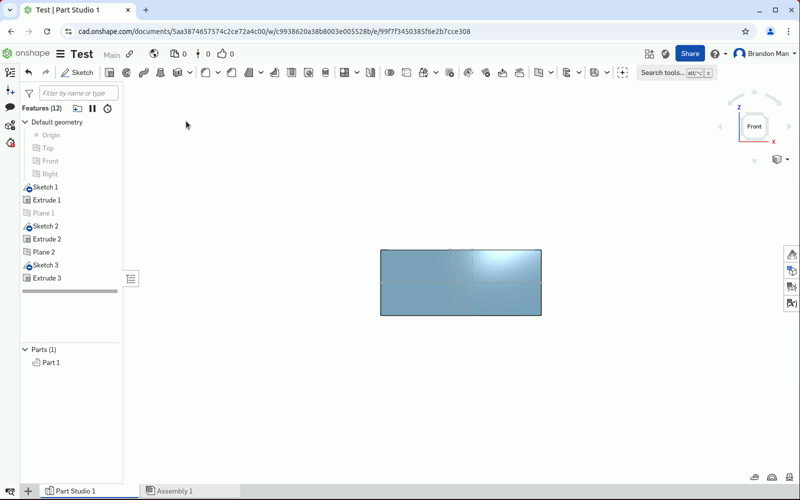
key(left, 2)
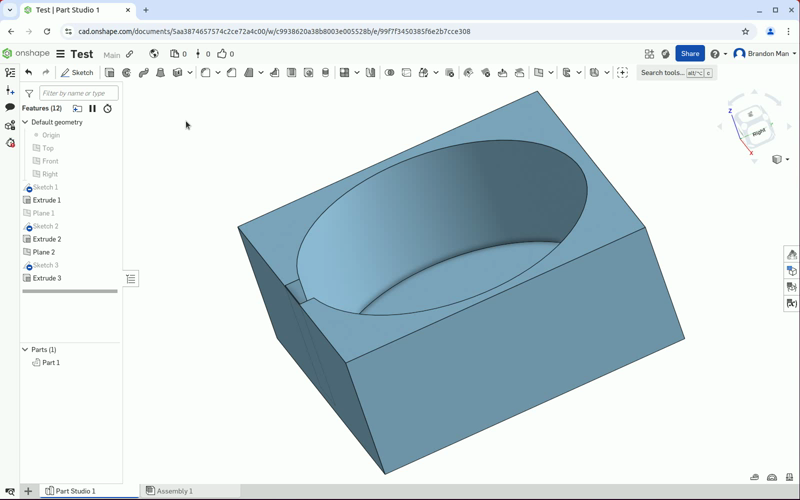
key(down, 2)
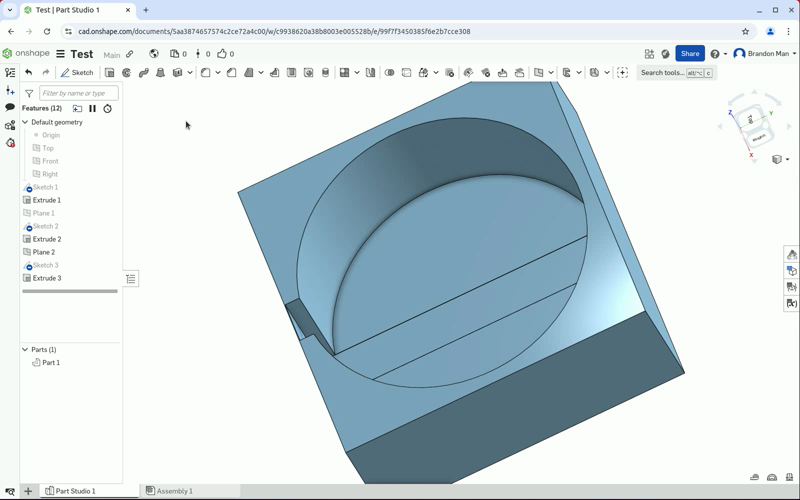
key(up, 2)
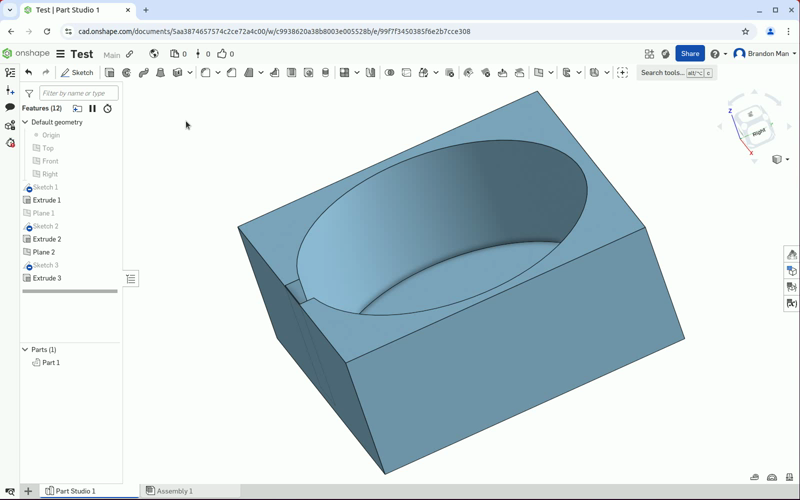
key(right, 2)
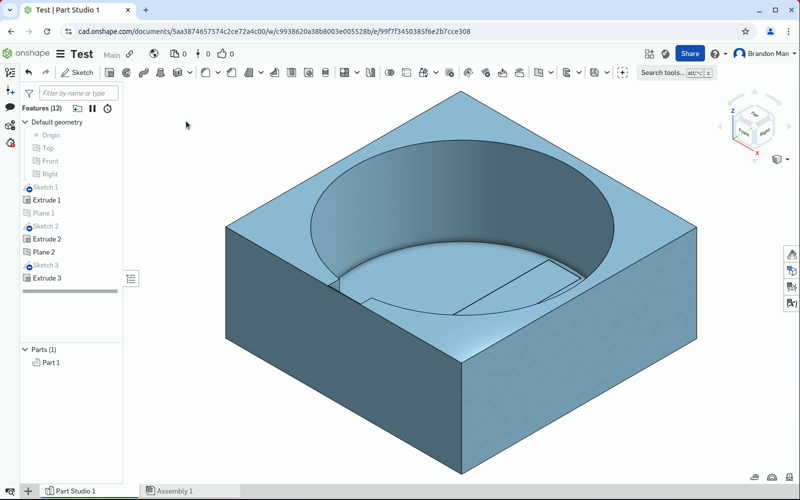
mouse_move(73, 189)
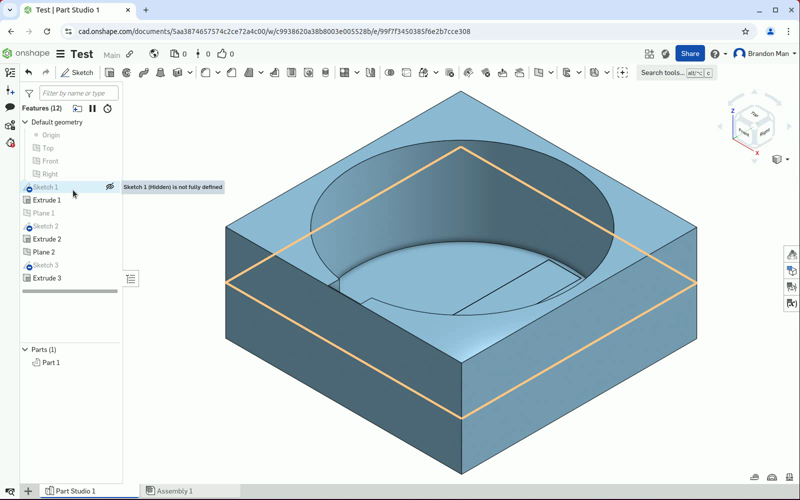
click(73, 189)